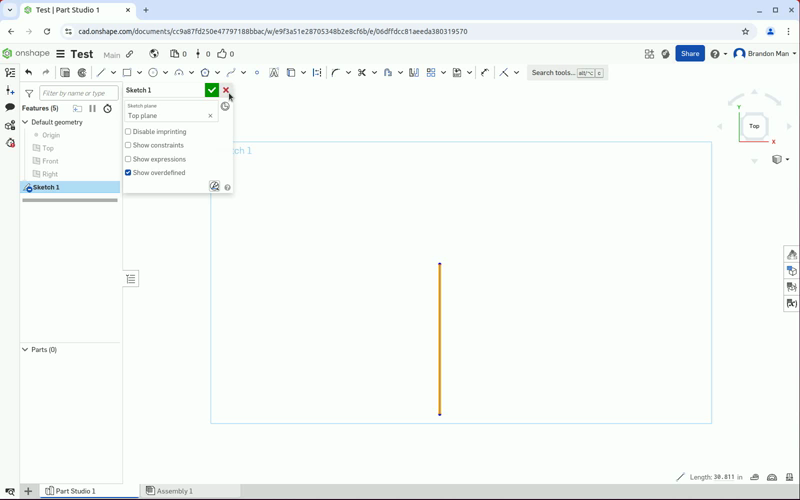
key(shift+h)
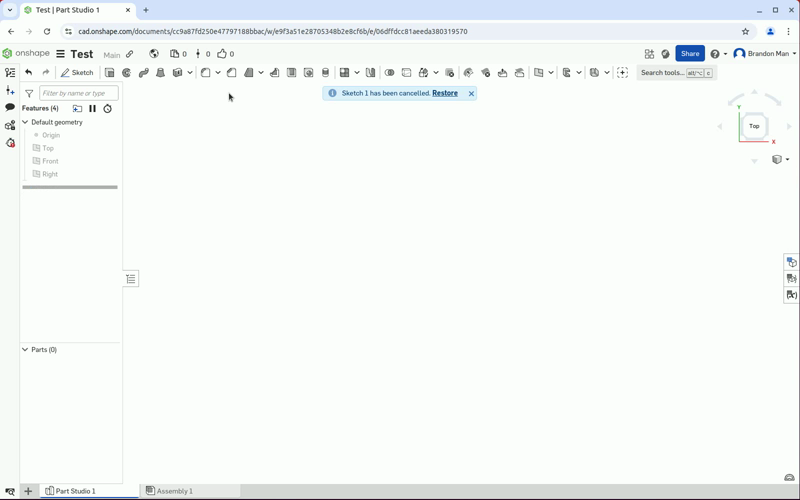
mouse_move(73, 352)
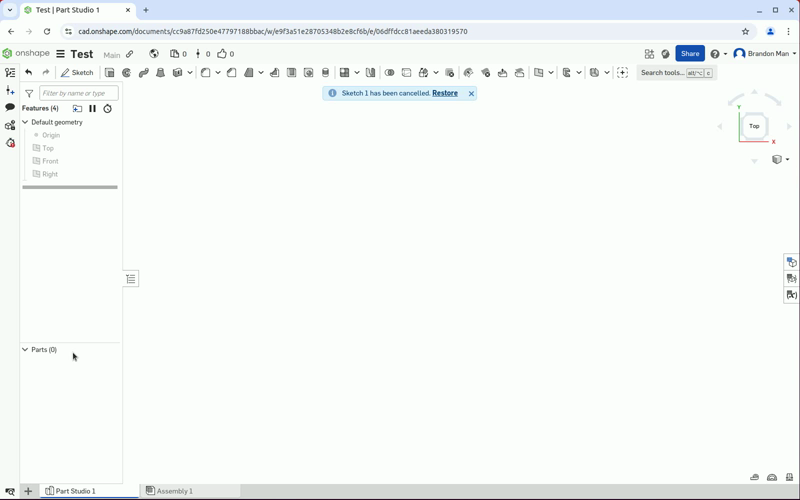
key(y)
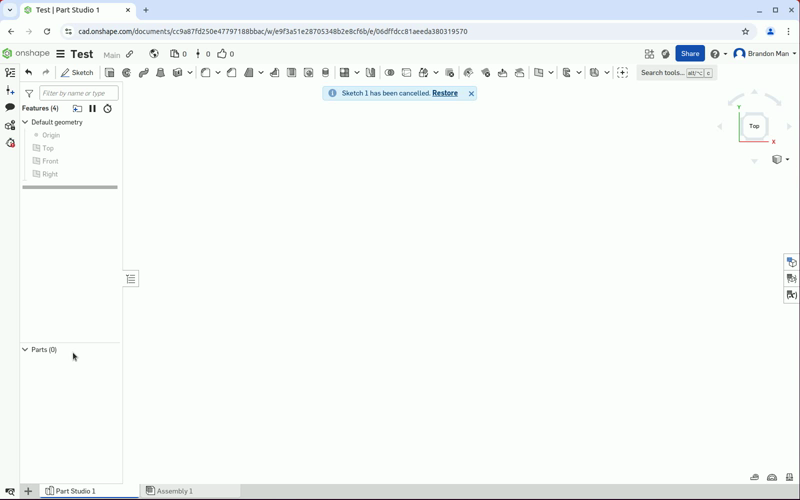
key(shift+p)
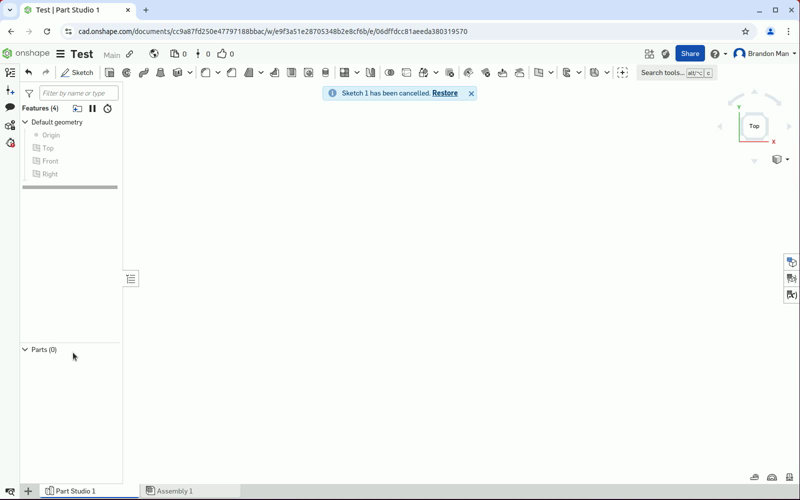
key(space)
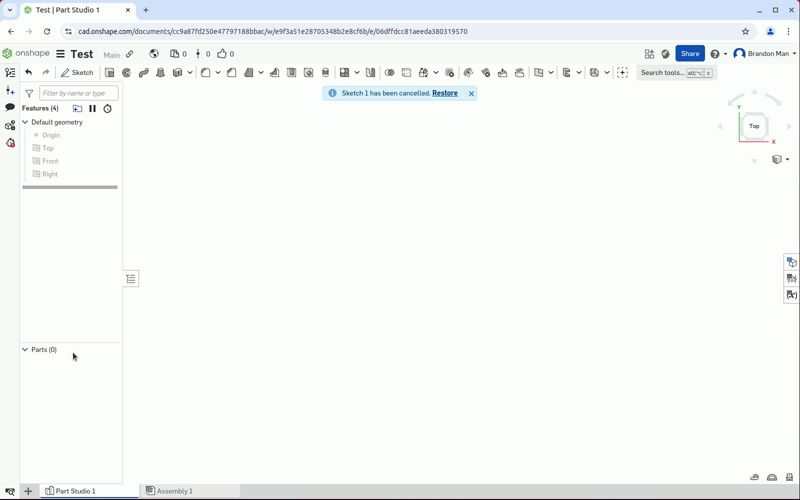
key_down(shift)
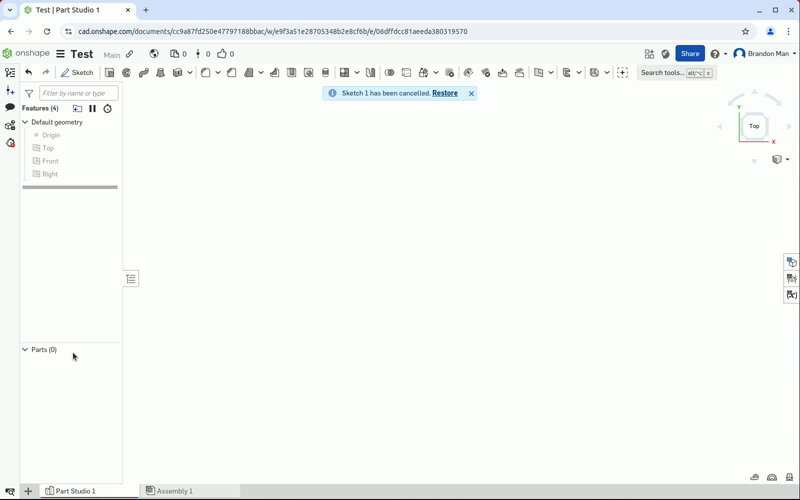
key(up)
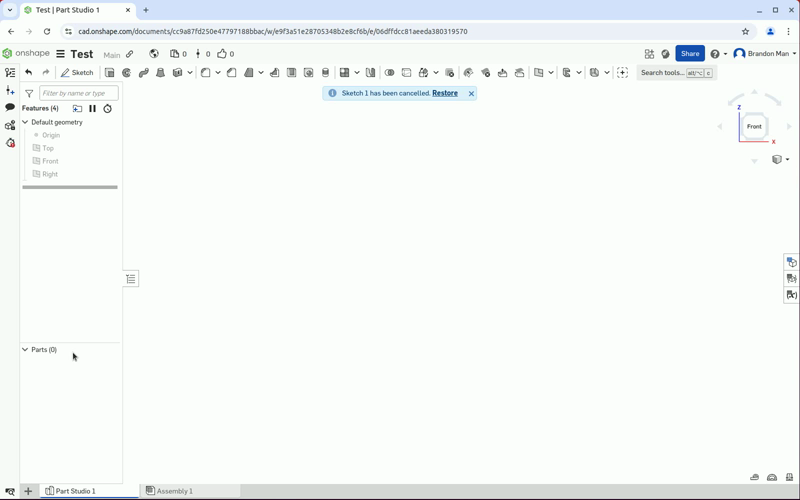
key_up(shift)
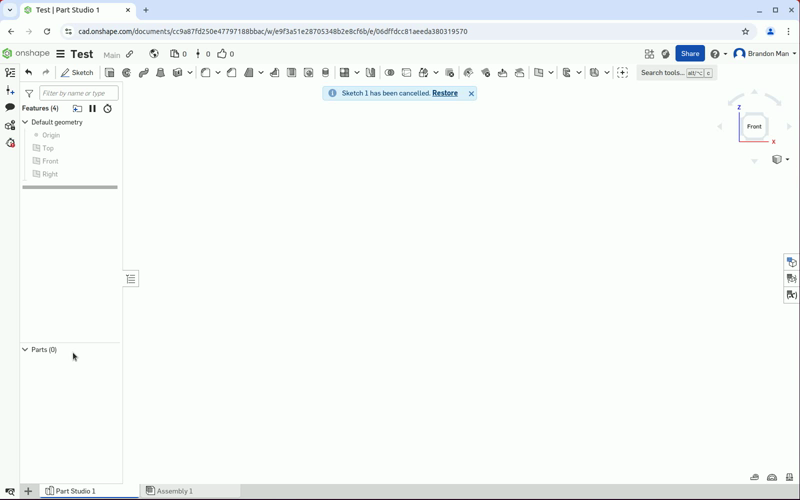
mouse_move(73, 352)
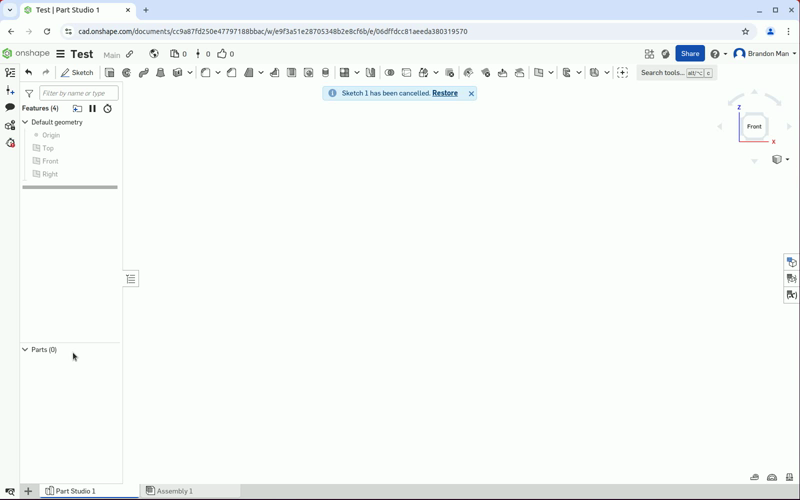
key(shift+y)
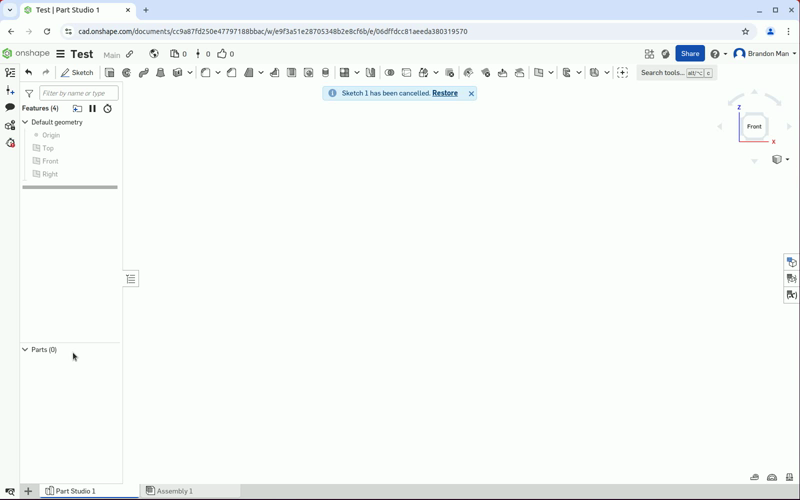
key(shift+s)
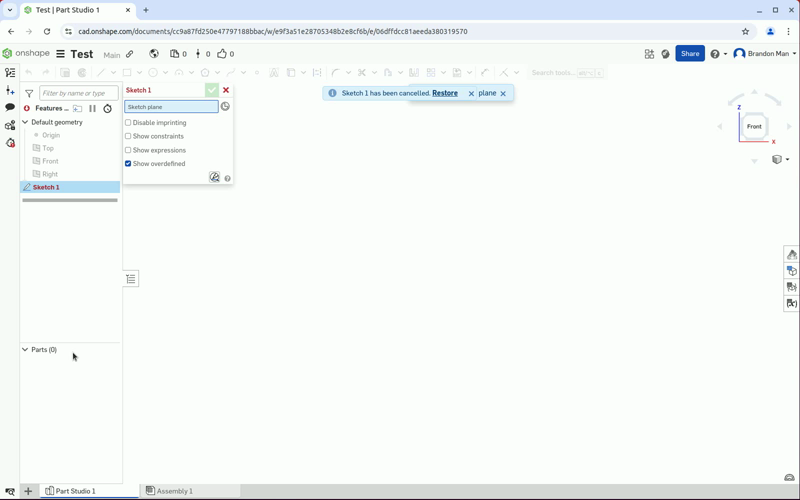
mouse_move(73, 163)
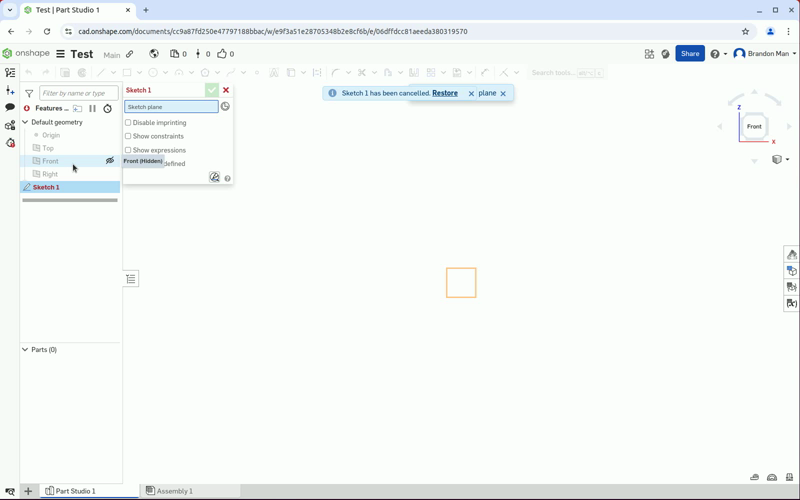
click(73, 163)
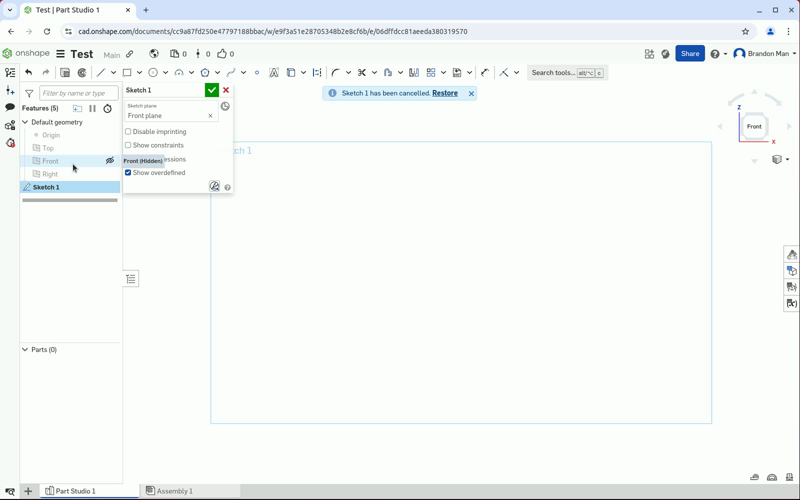
mouse_move(73, 352)
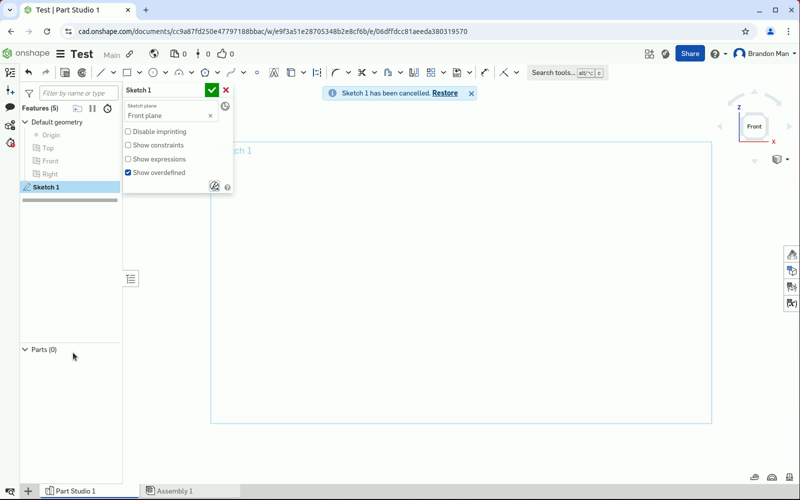
key(y)
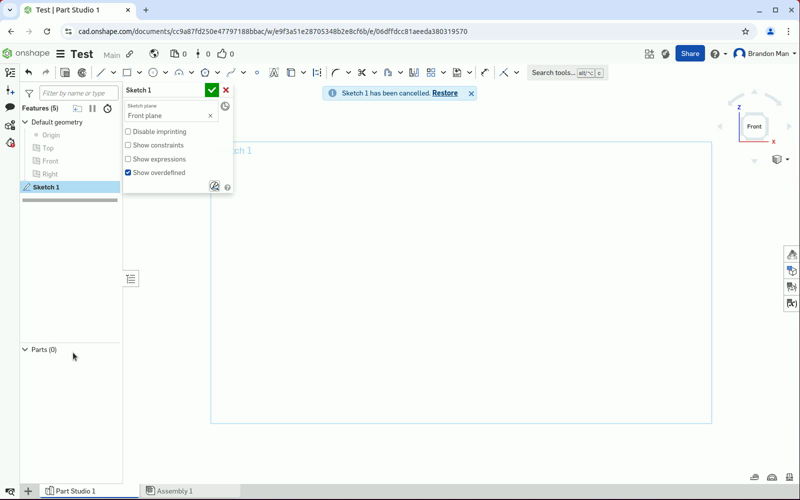
key(l)
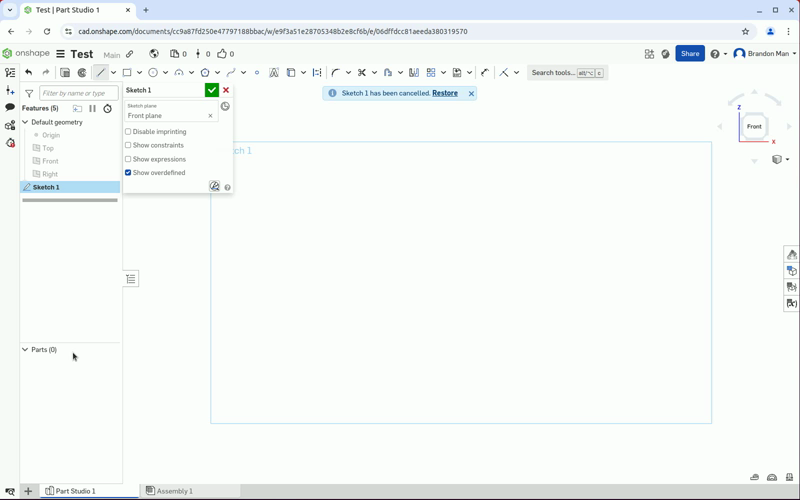
key_down(shift)
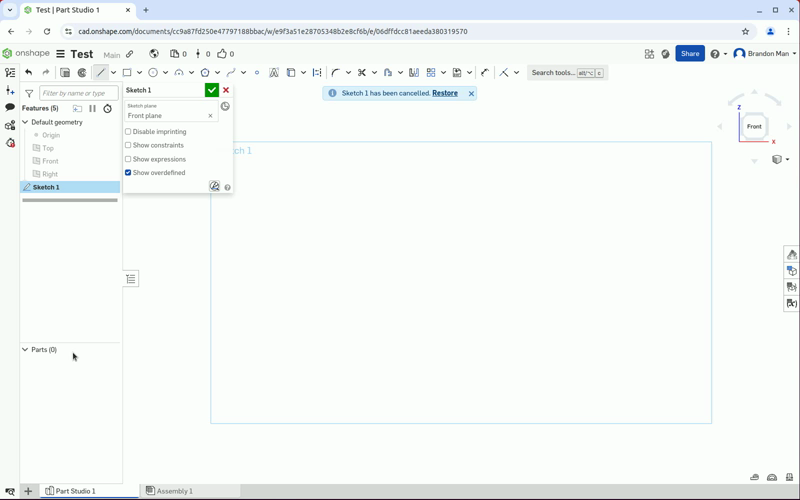
mouse_move(412, 345)
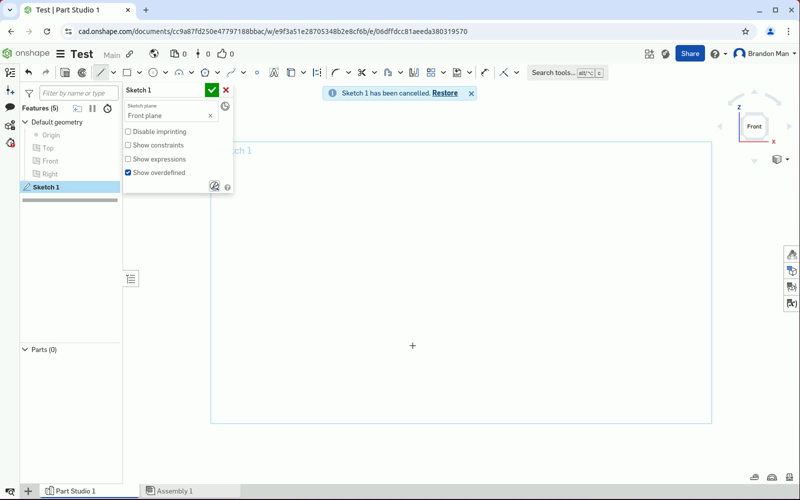
click(412, 345)
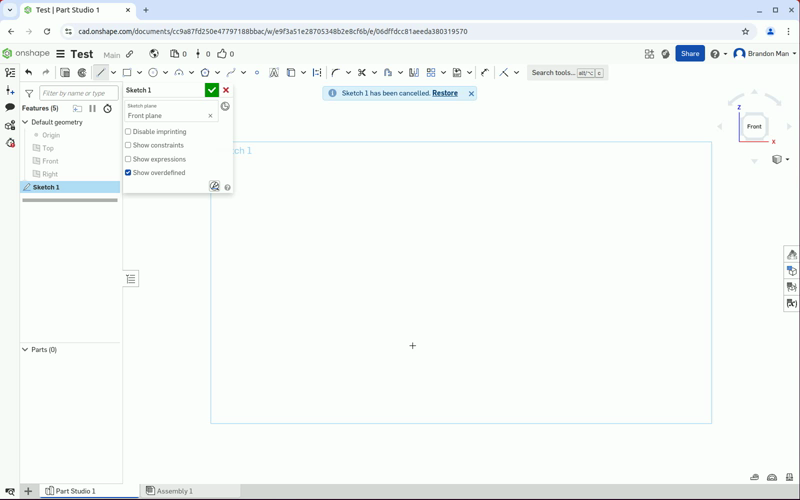
key_up(shift)
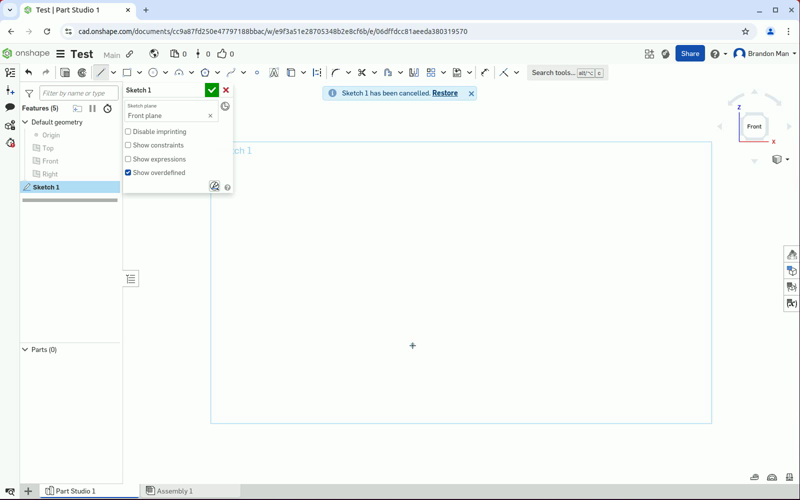
key_down(shift)
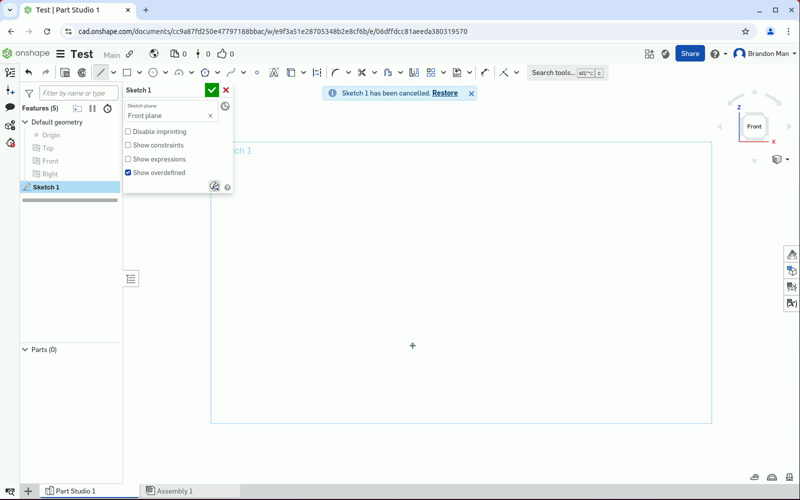
mouse_move(519, 345)
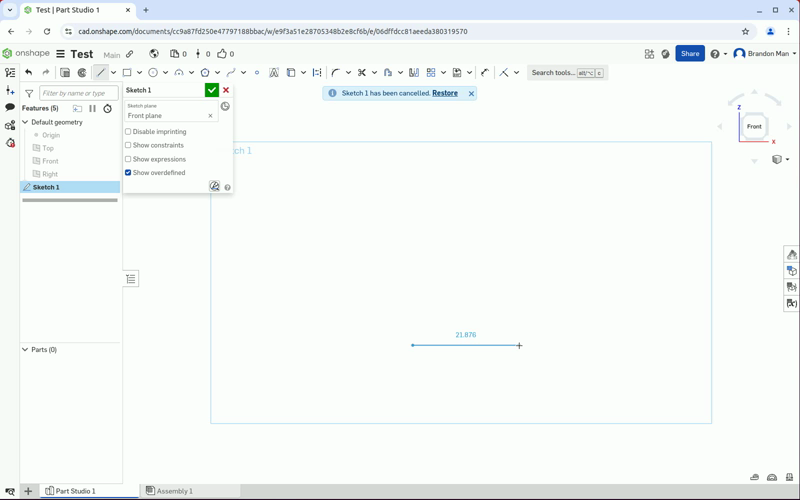
click(519, 345)
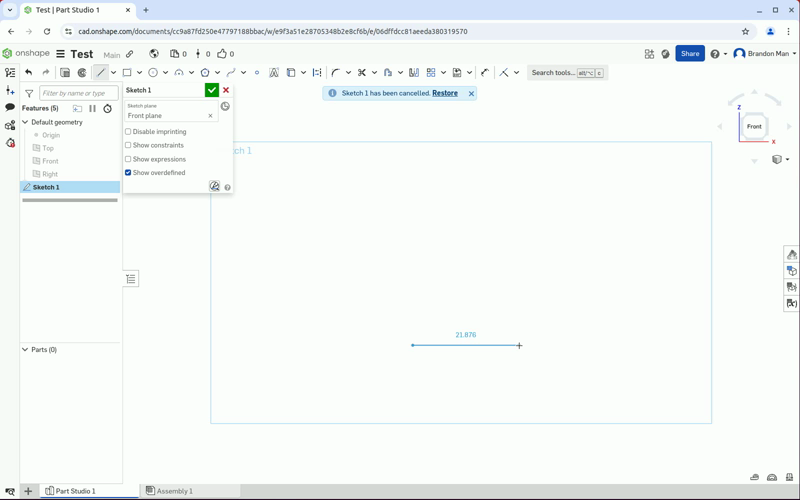
key_up(shift)
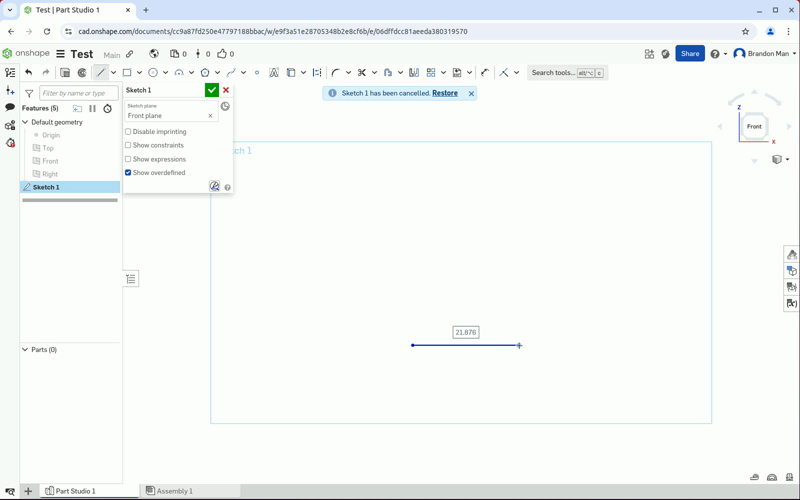
key(esc)
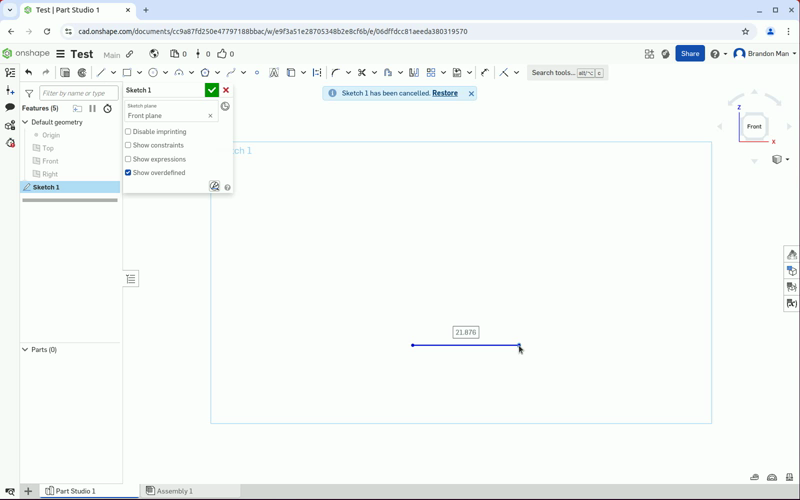
key(a)
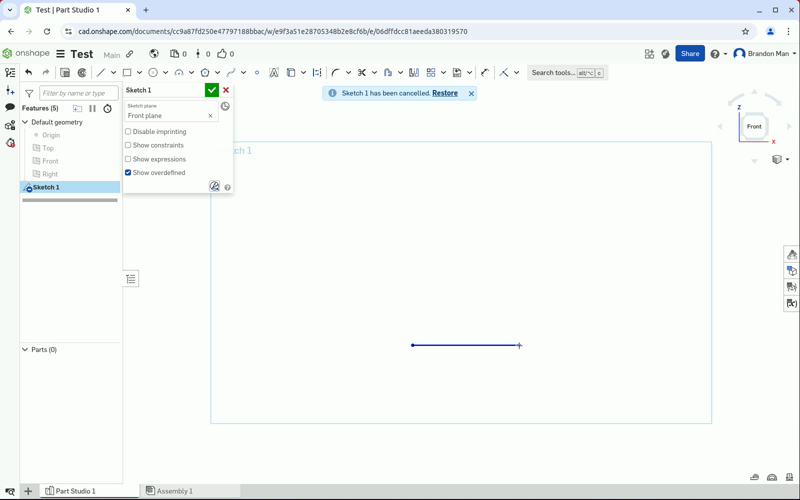
mouse_move(519, 345)
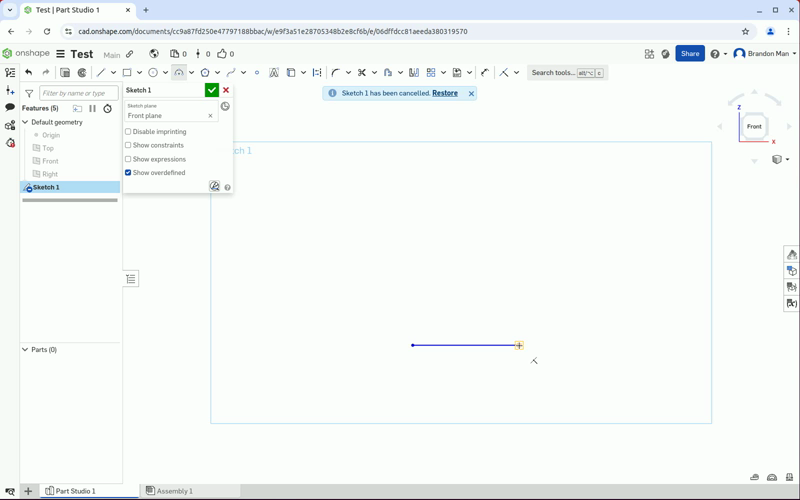
click(519, 345)
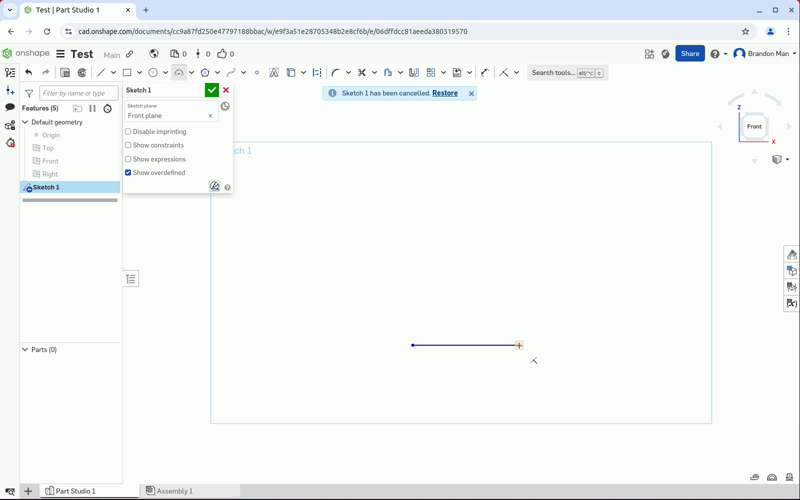
key_down(shift)
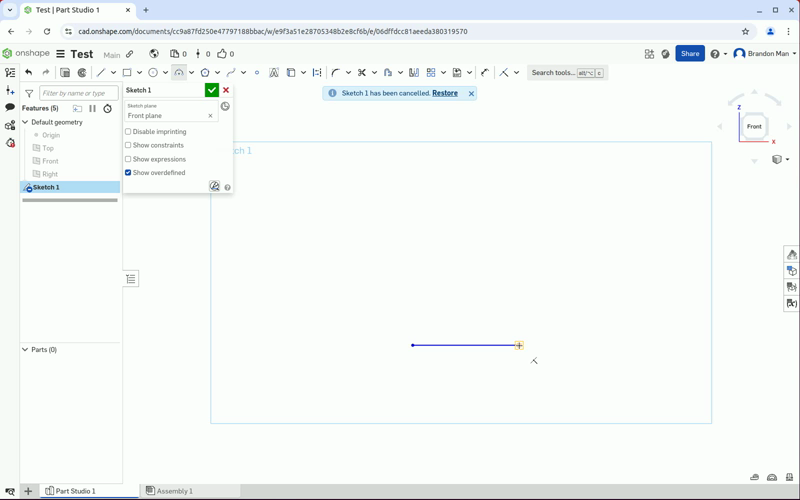
mouse_move(519, 238)
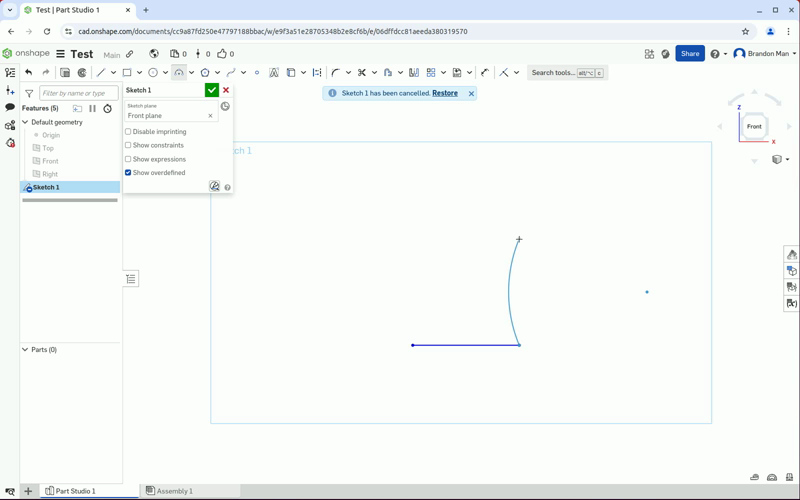
click(519, 238)
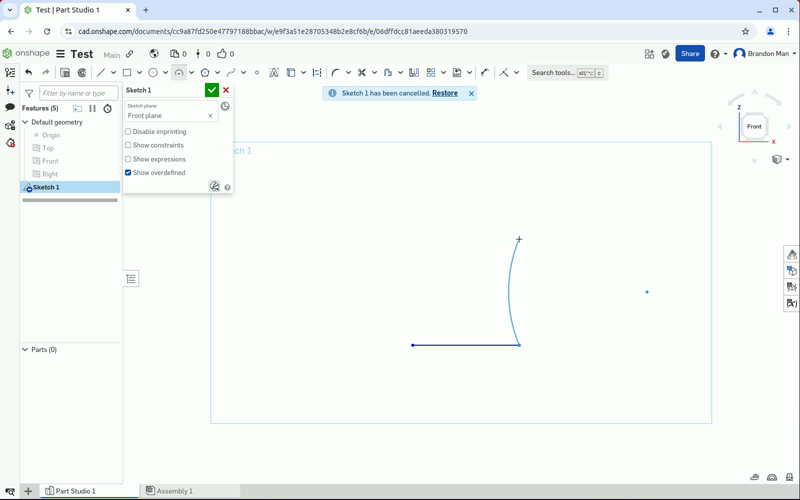
mouse_move(572, 291)
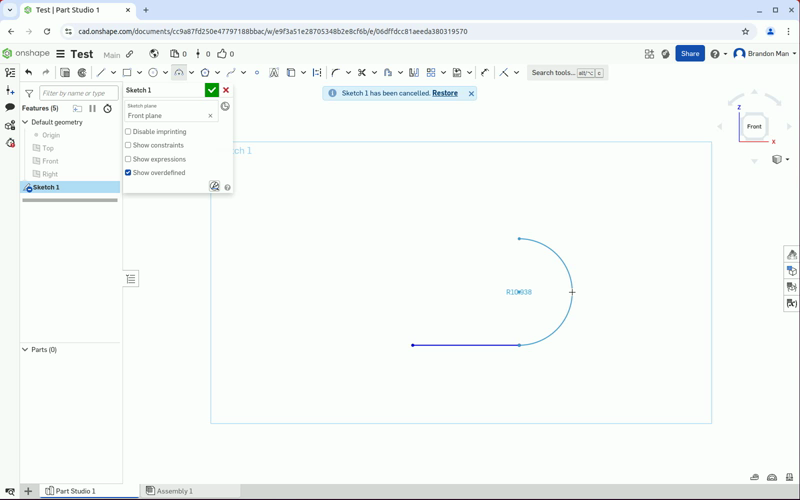
click(572, 291)
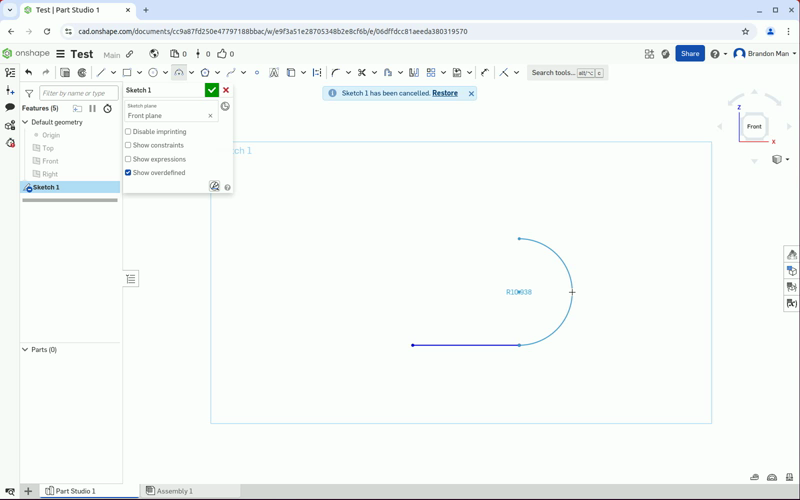
key_up(shift)
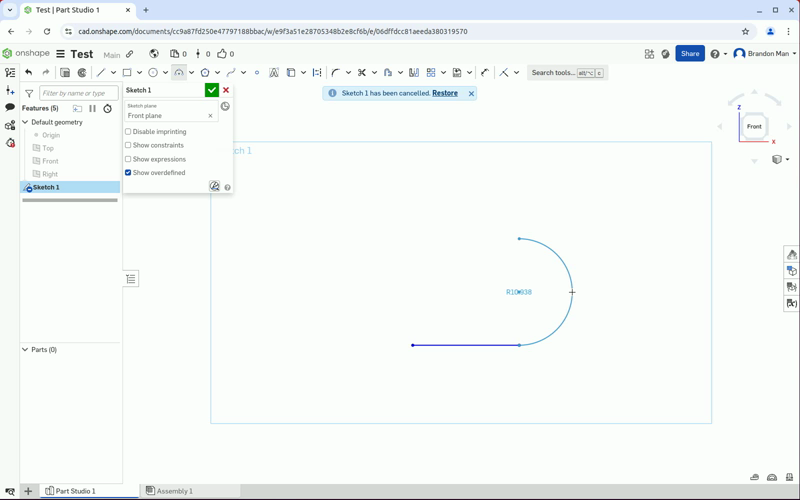
key(esc)
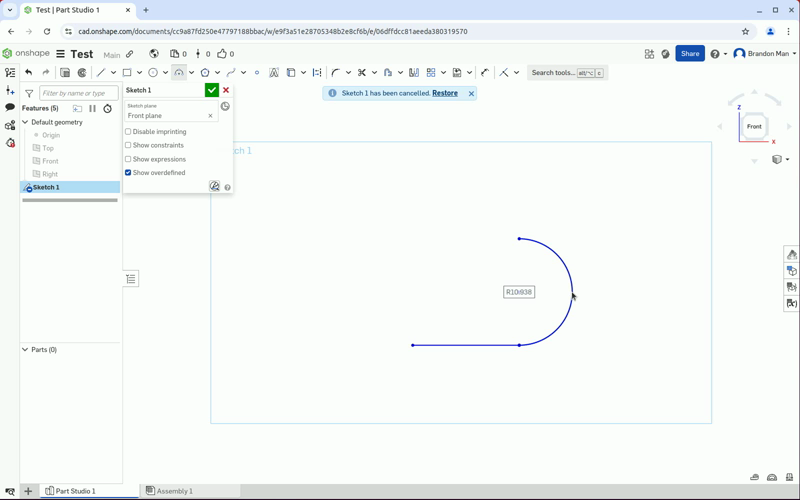
key(l)
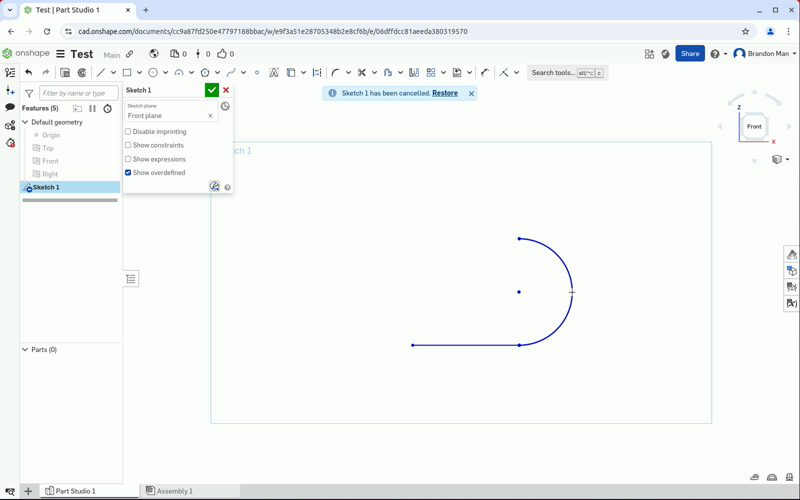
mouse_move(519, 238)
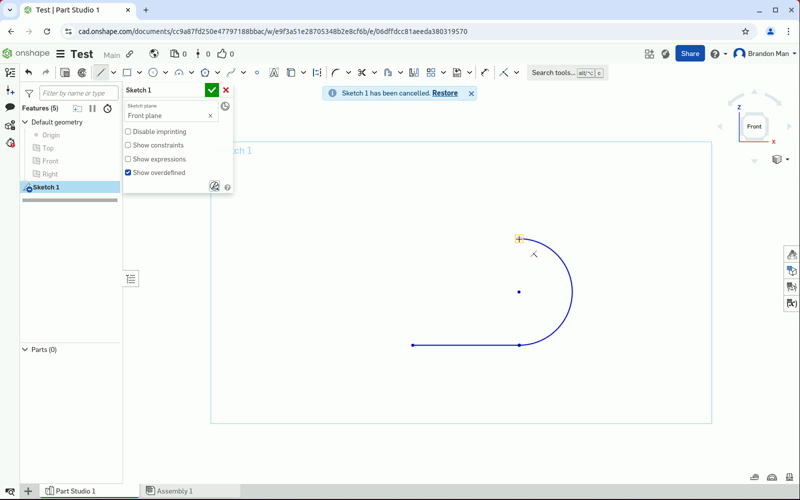
click(519, 238)
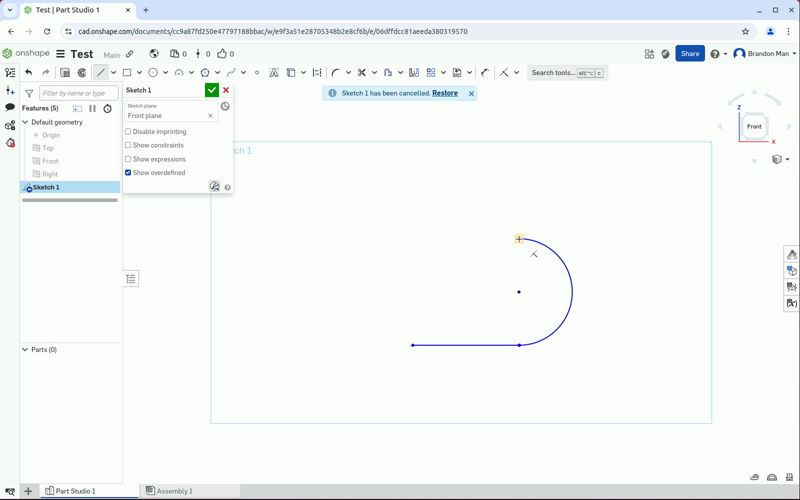
key_down(shift)
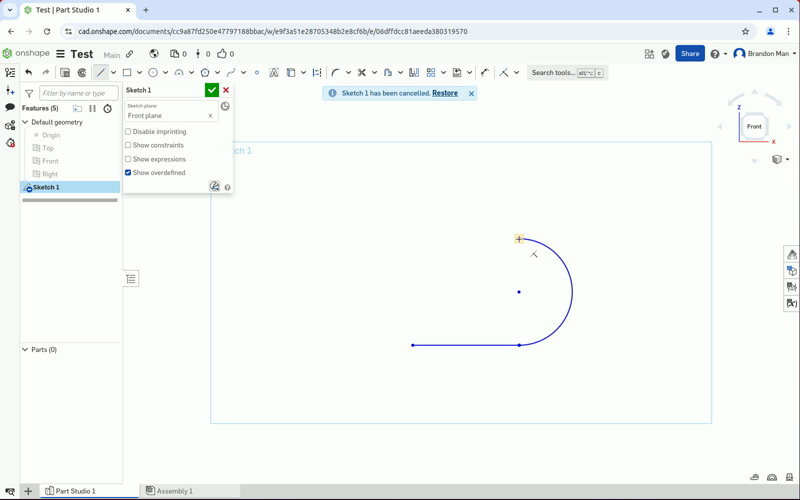
mouse_move(412, 238)
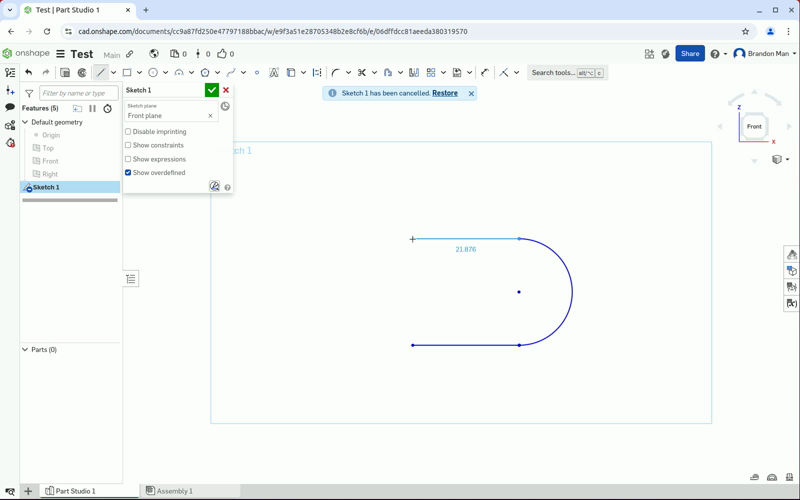
click(412, 238)
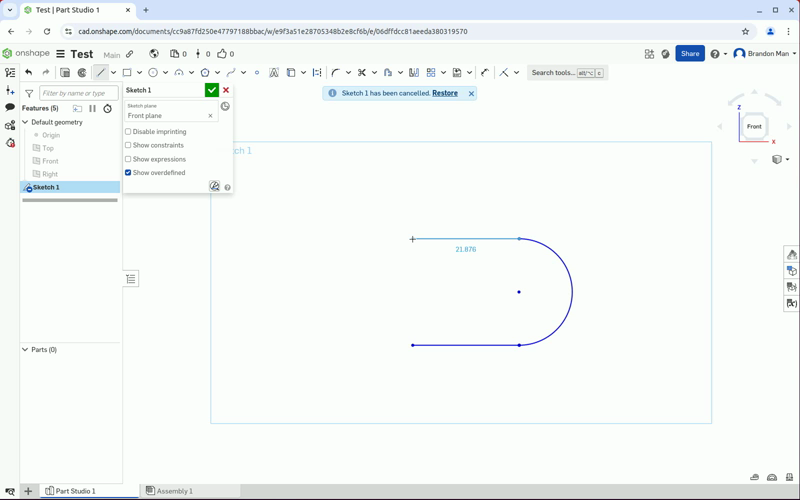
key_up(shift)
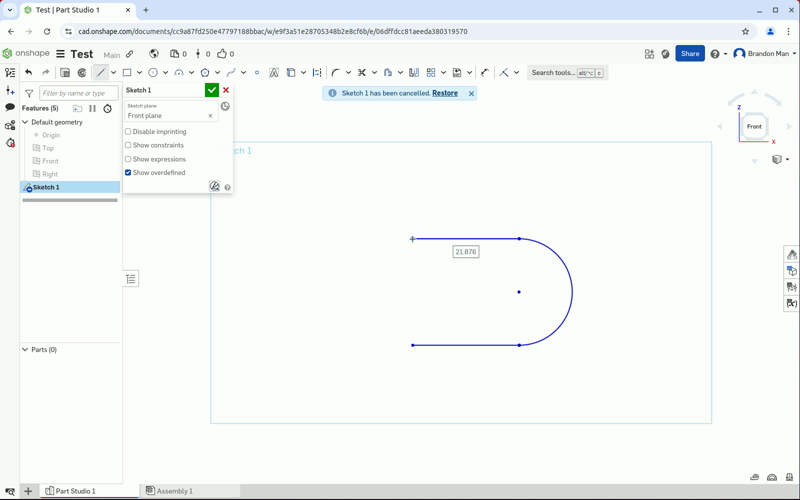
key(esc)
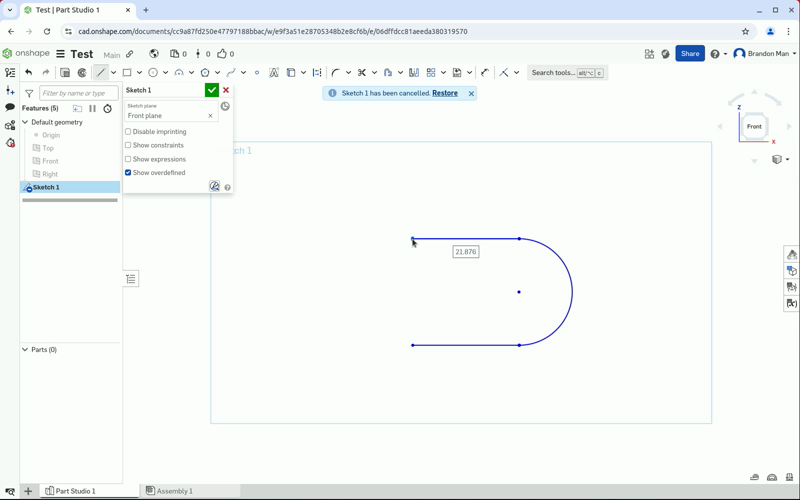
key(a)
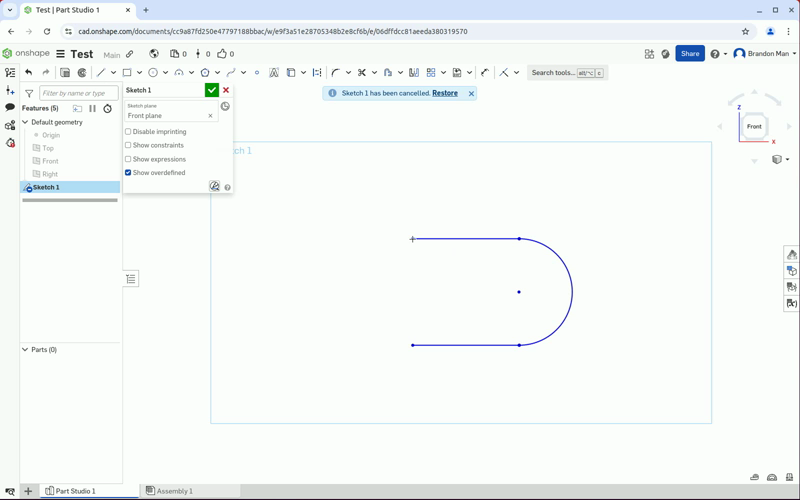
mouse_move(412, 238)
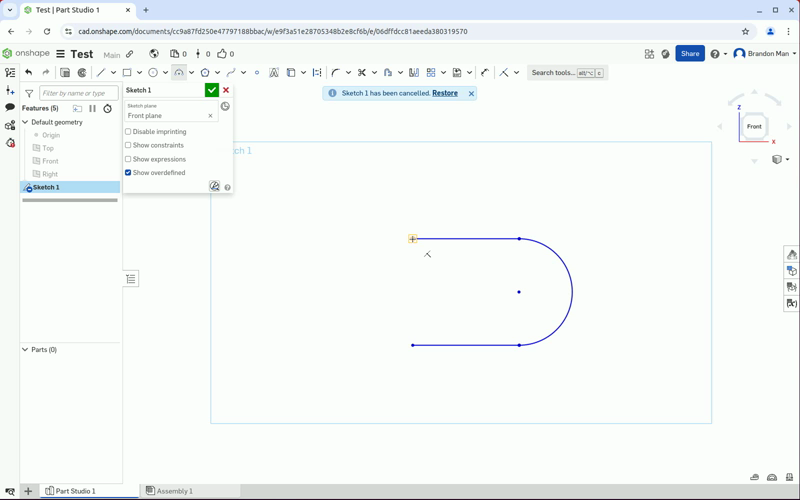
click(412, 238)
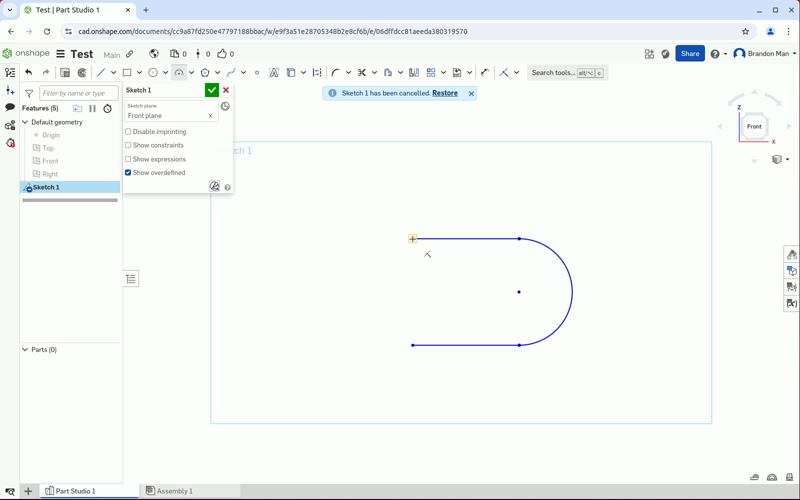
mouse_move(412, 345)
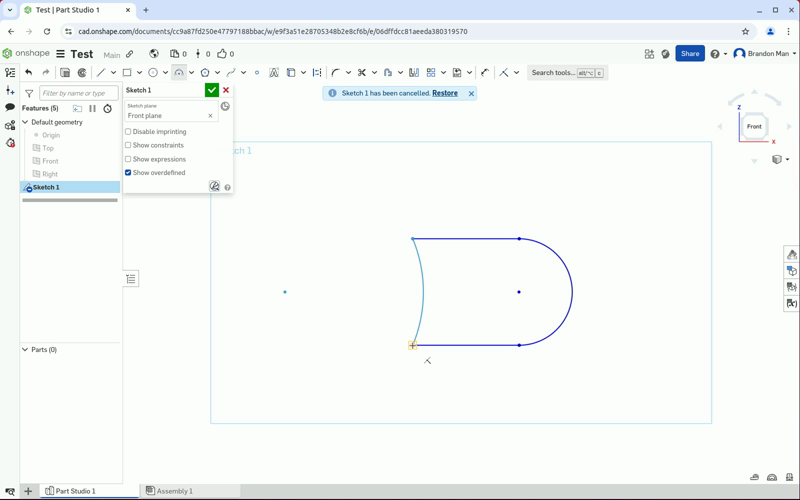
click(412, 345)
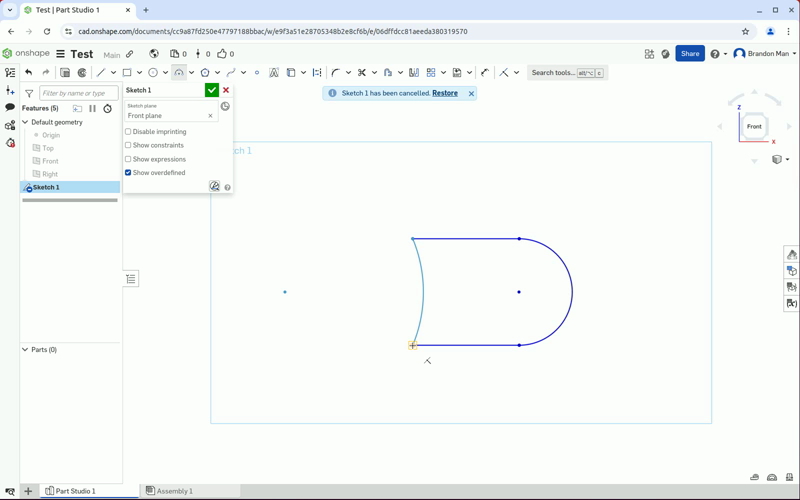
key_down(shift)
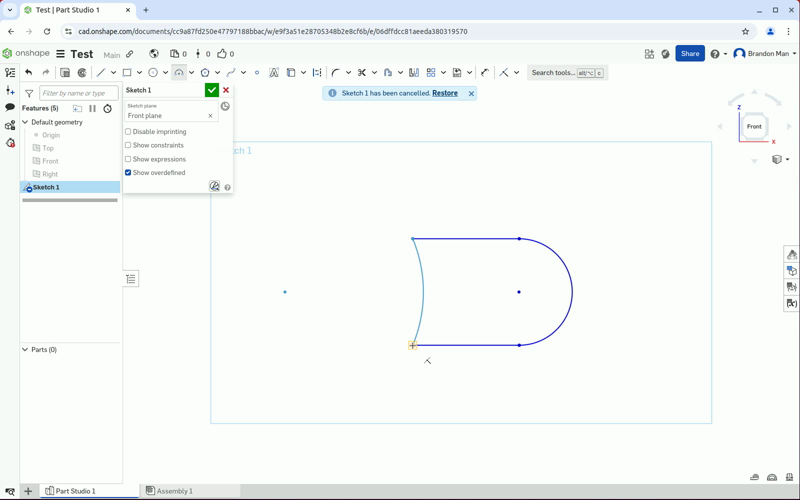
mouse_move(359, 291)
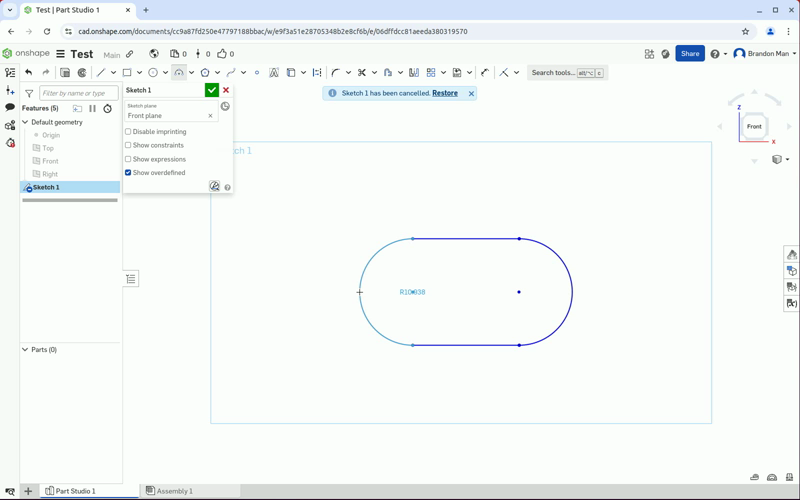
click(359, 291)
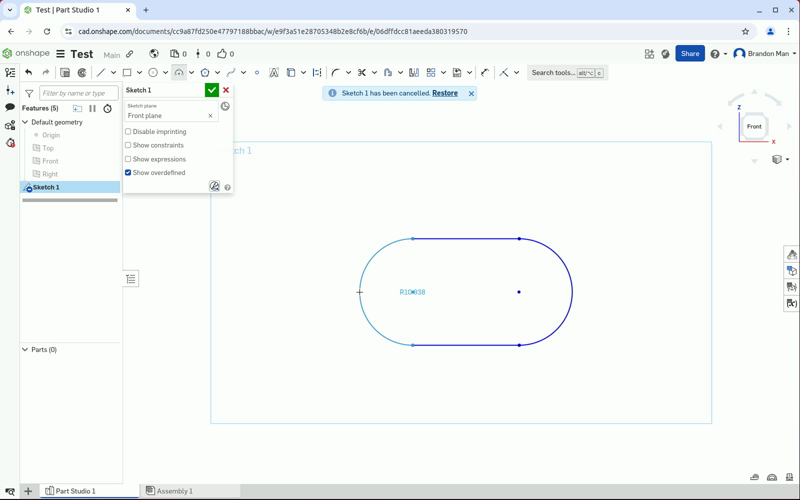
key_up(shift)
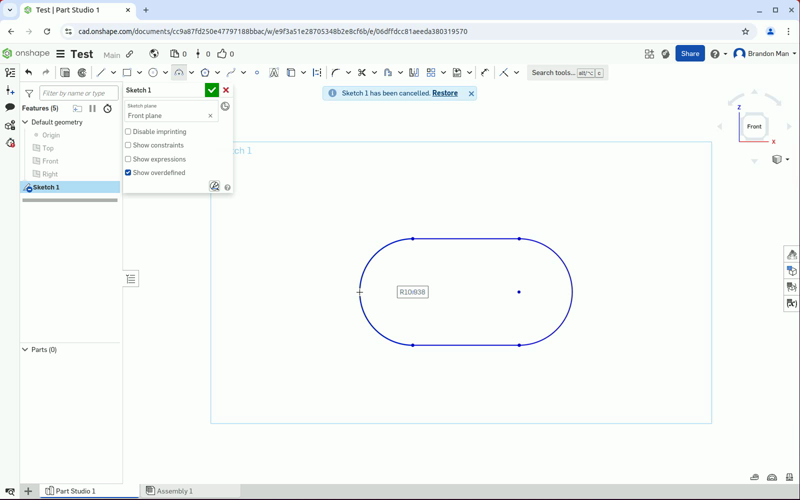
key(esc)
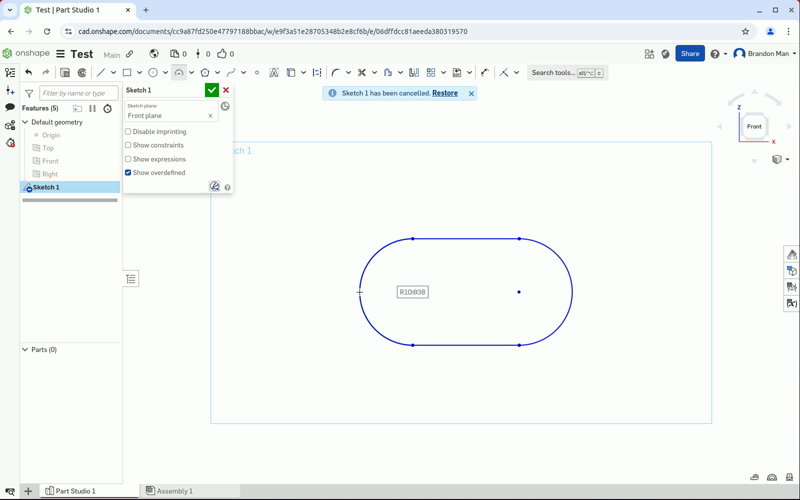
mouse_move(402, 278)
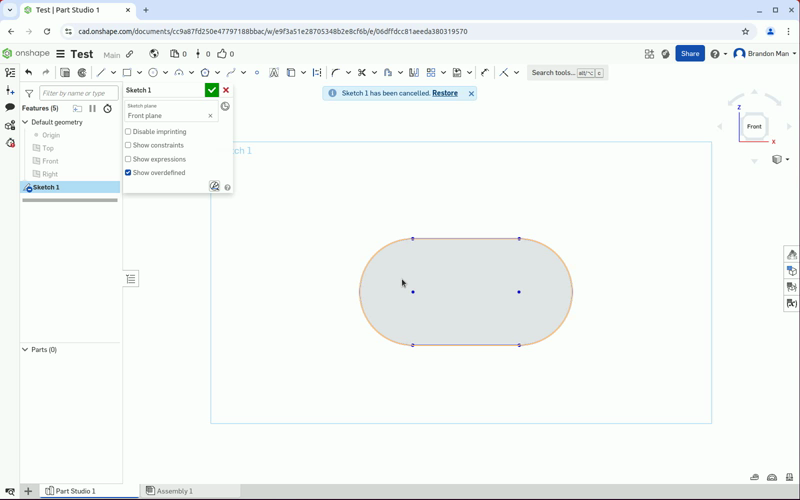
click(402, 278)
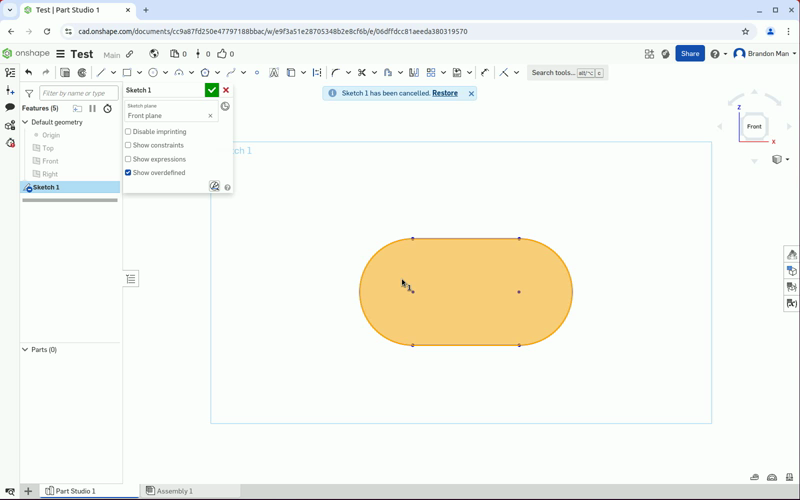
mouse_move(73, 352)
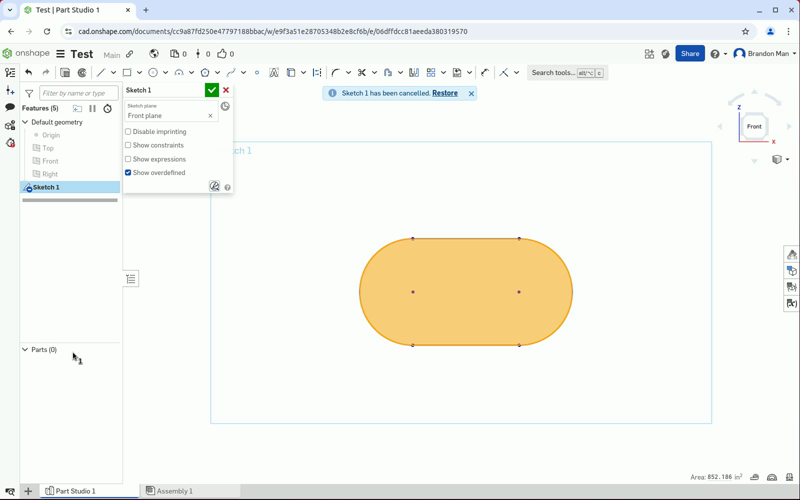
key(shift+y)
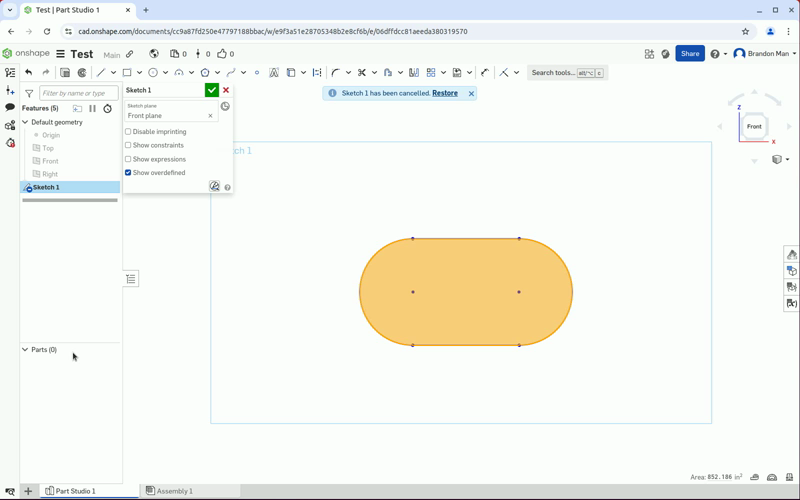
key(shift+e)
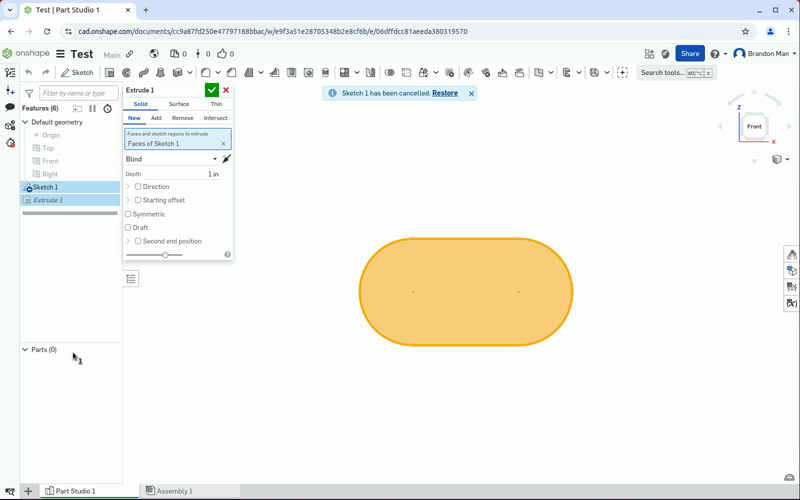
mouse_move(143, 106)
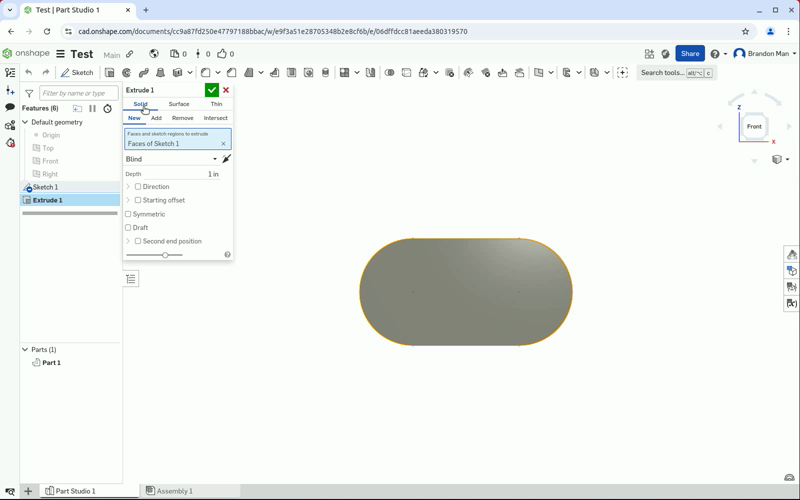
click(143, 106)
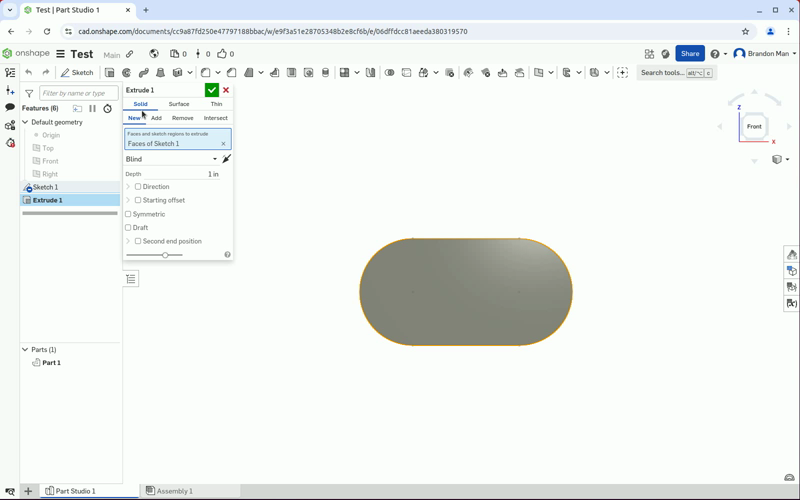
mouse_move(137, 120)
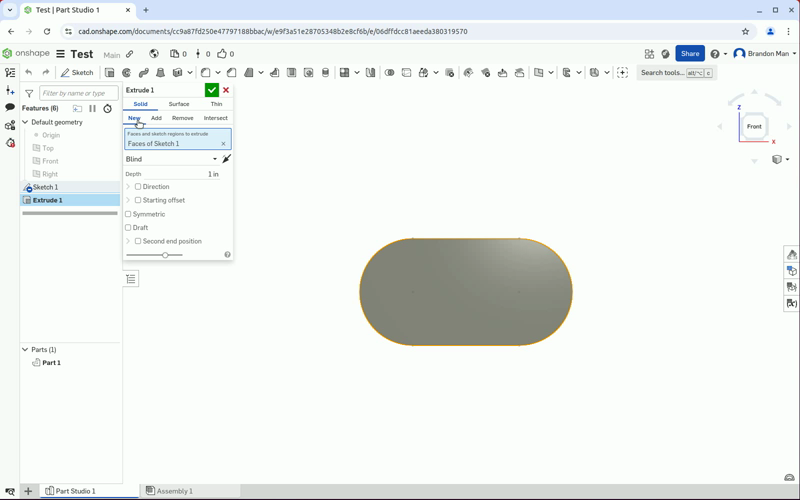
click(137, 120)
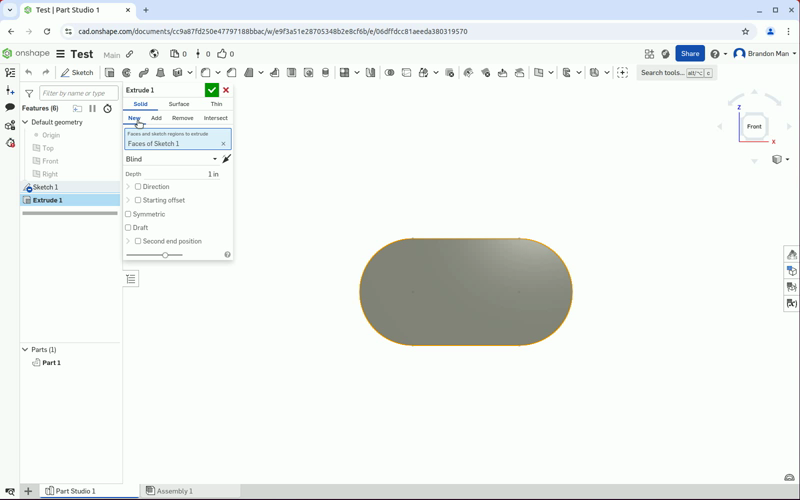
key(tab, 4)
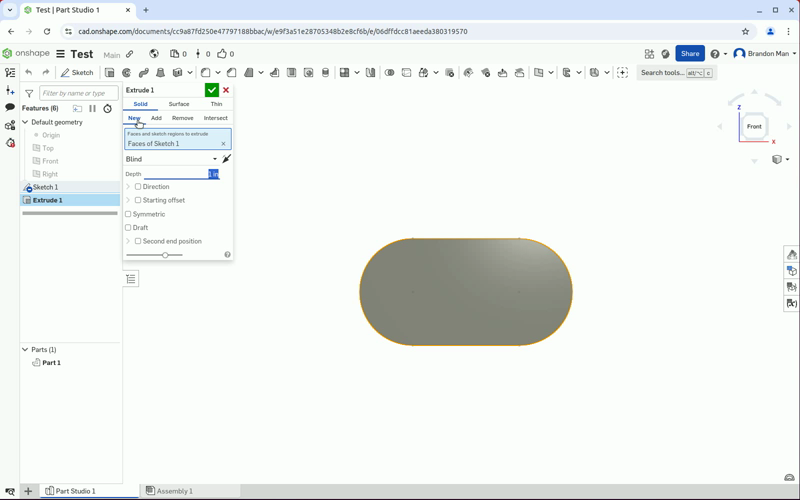
text(4.333)
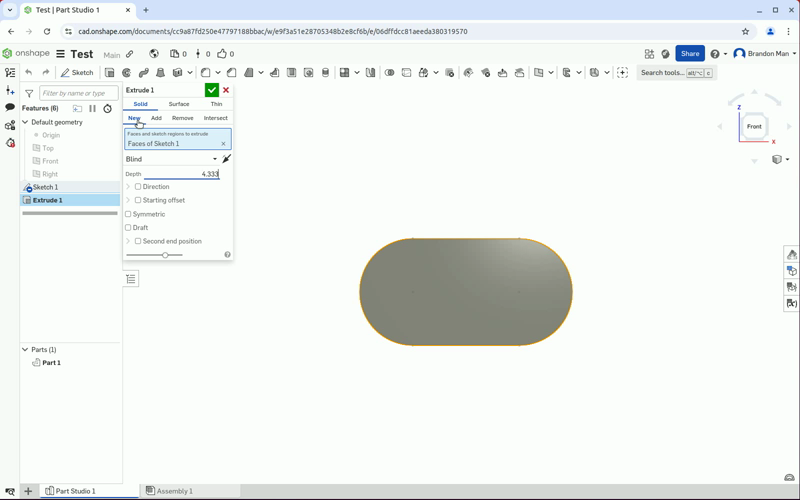
key(enter)
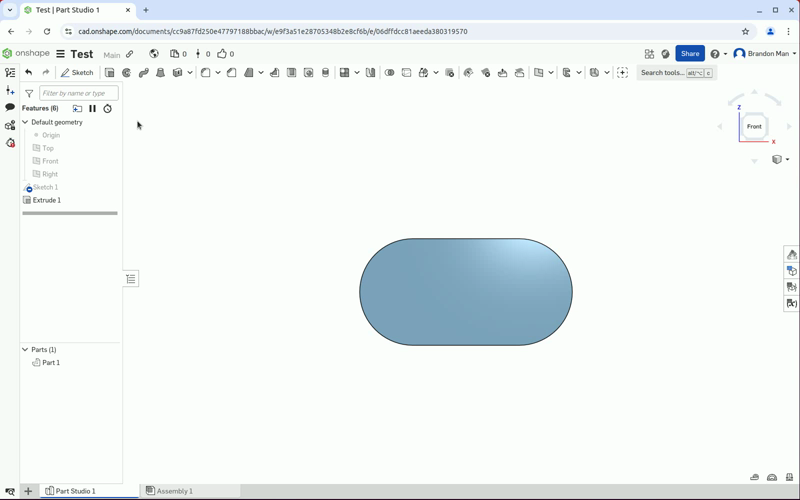
key(shift+h)
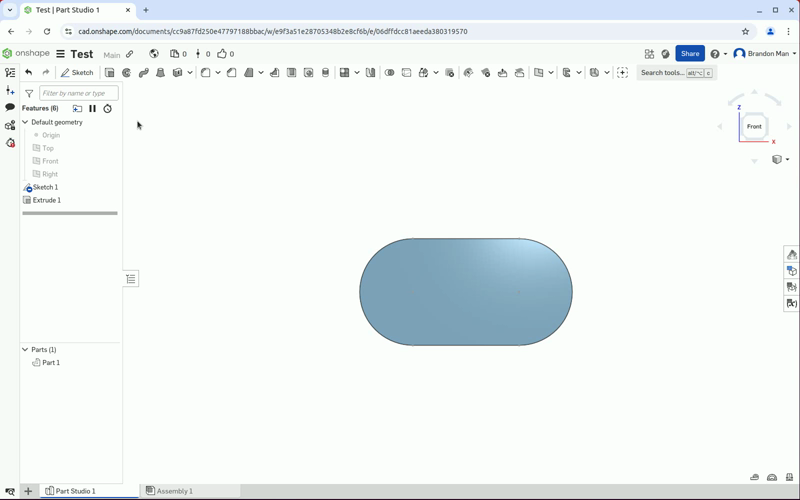
key(shift+h)
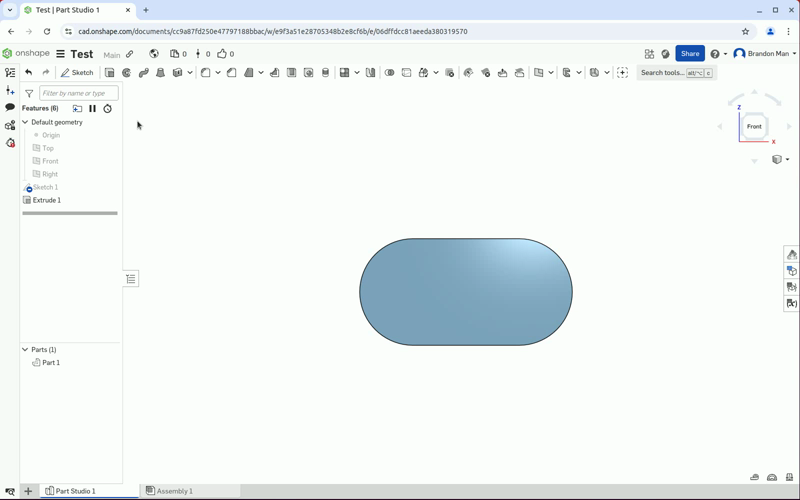
mouse_move(73, 189)
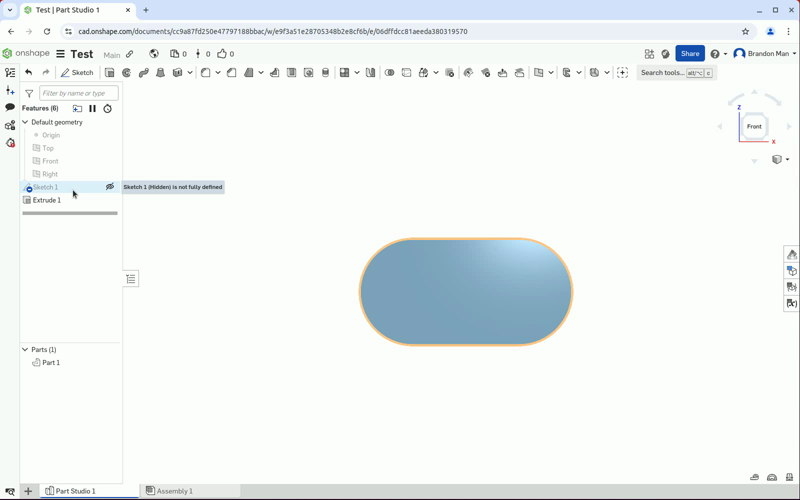
click(73, 189)
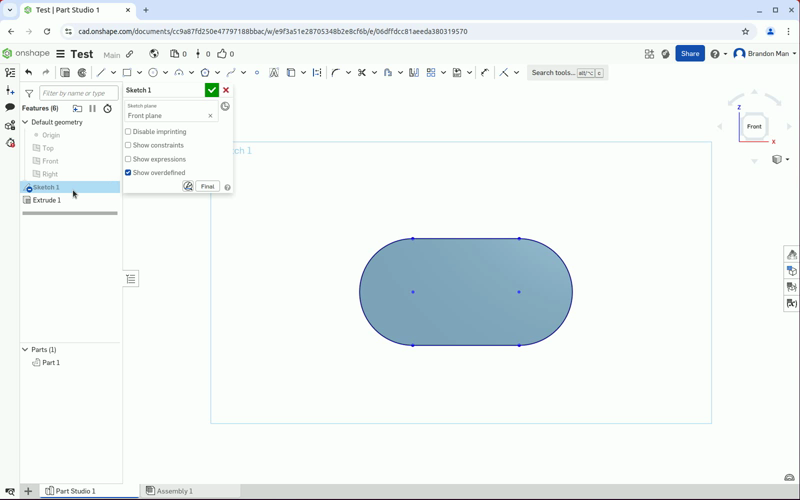
mouse_move(229, 92)
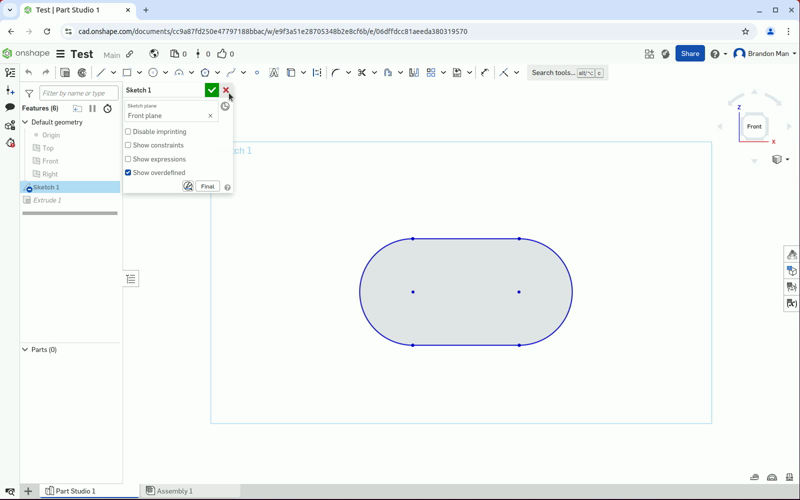
click(229, 92)
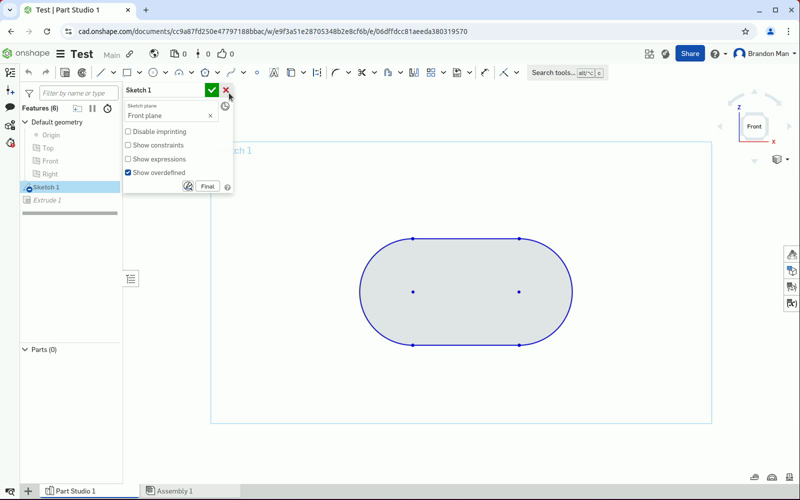
key(shift+s)
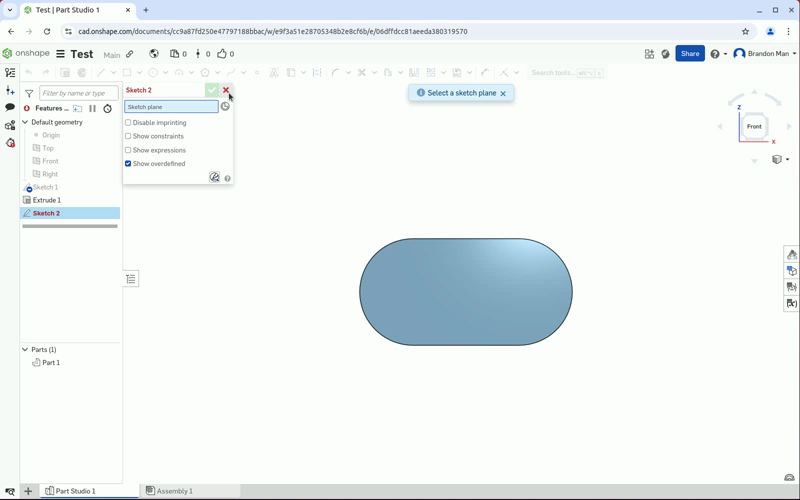
mouse_move(73, 163)
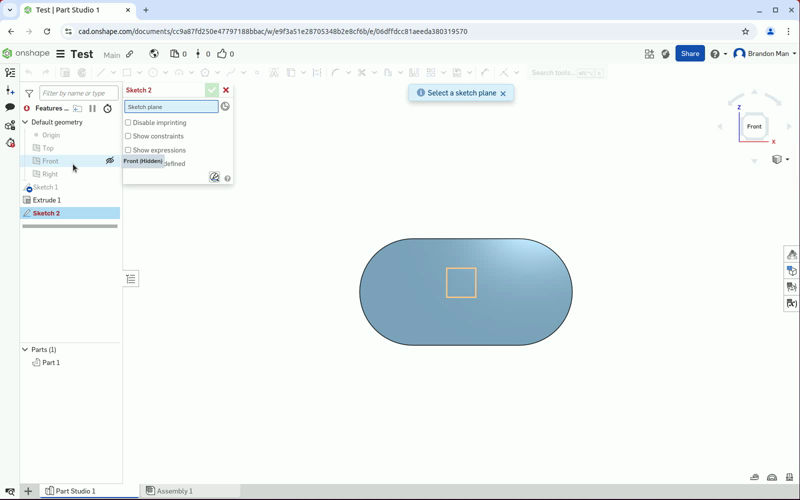
click(73, 163)
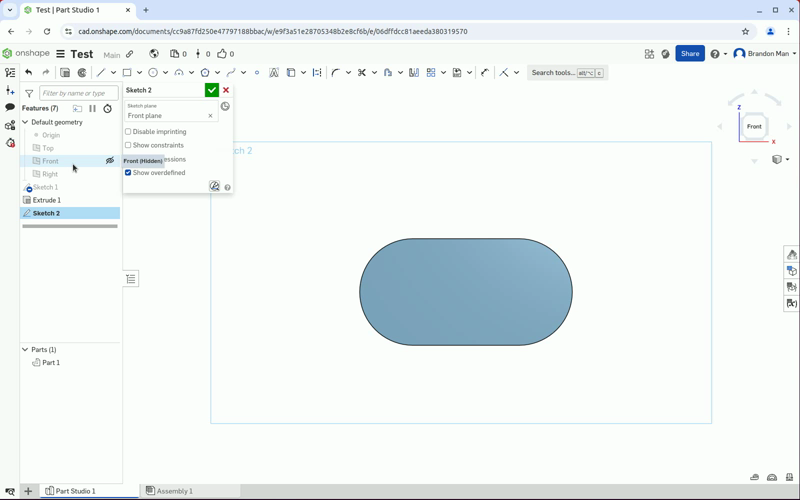
mouse_move(73, 352)
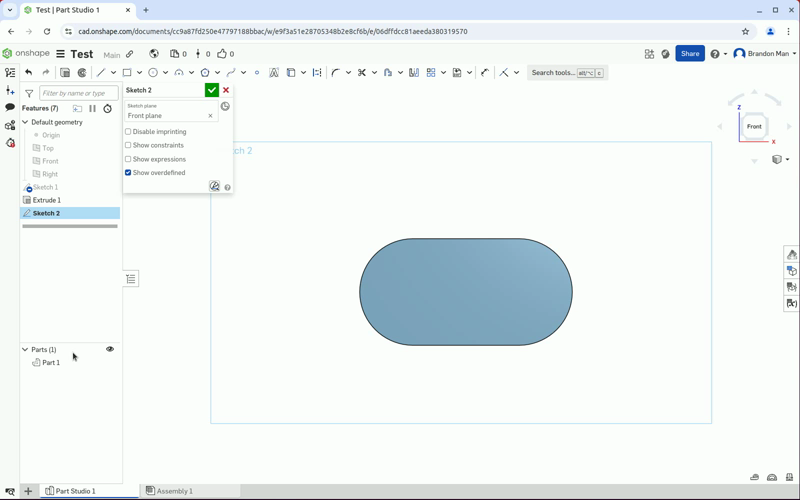
key(y)
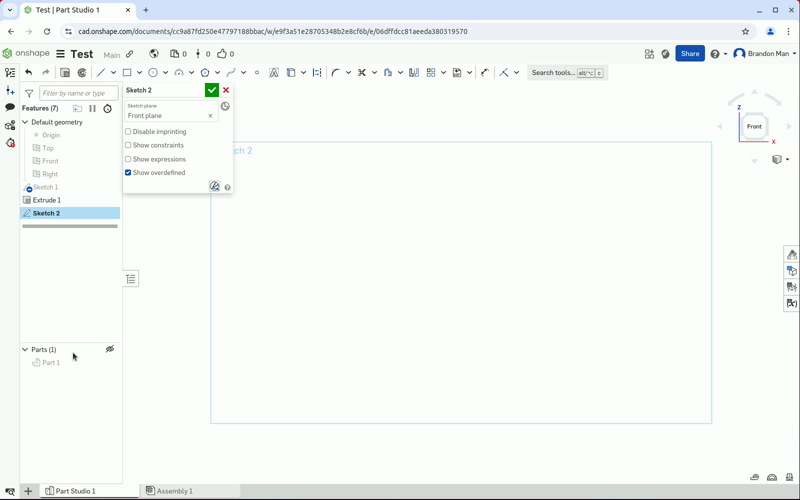
key(c)
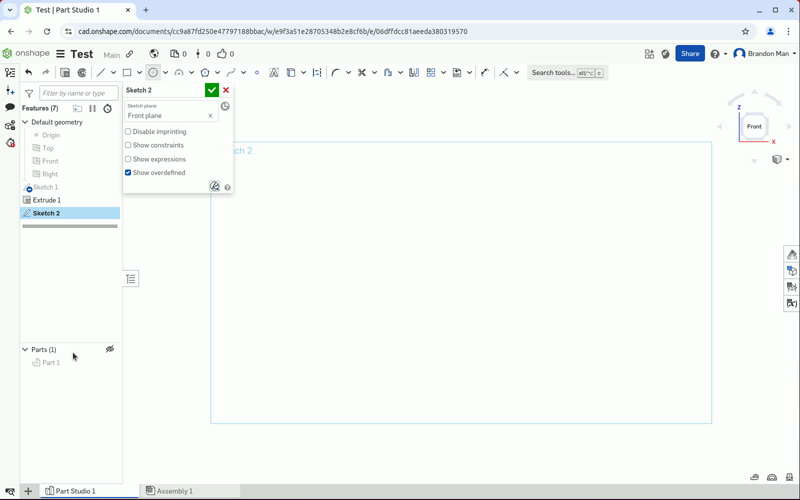
key_down(shift)
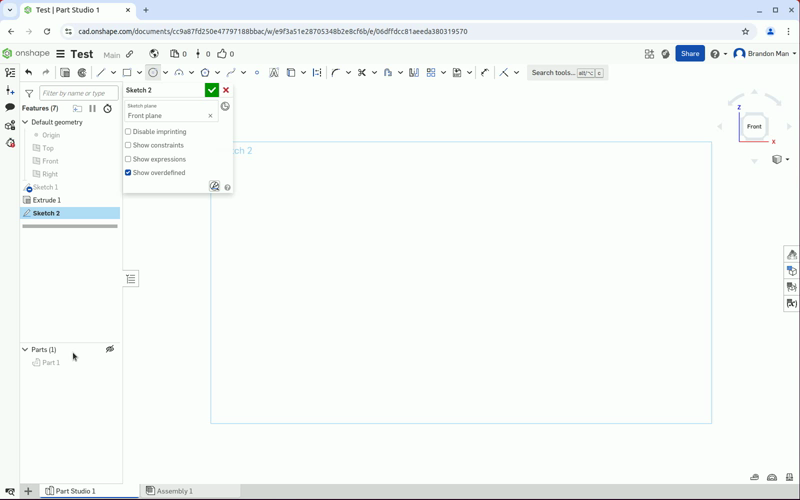
mouse_move(519, 292)
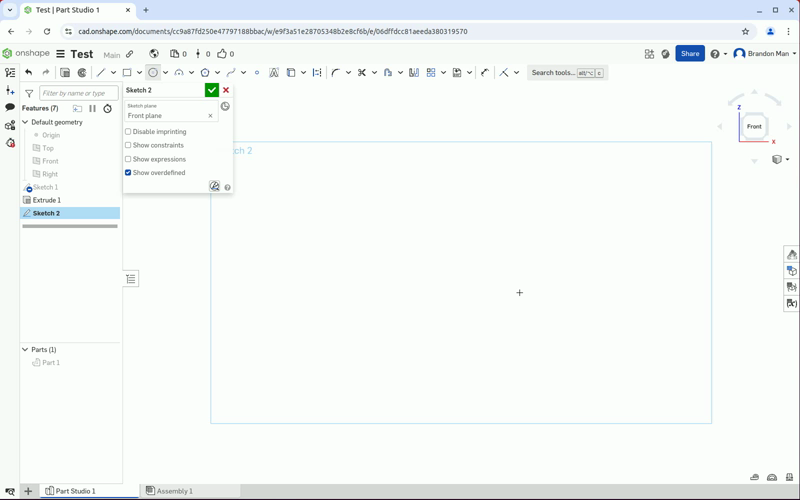
click(519, 292)
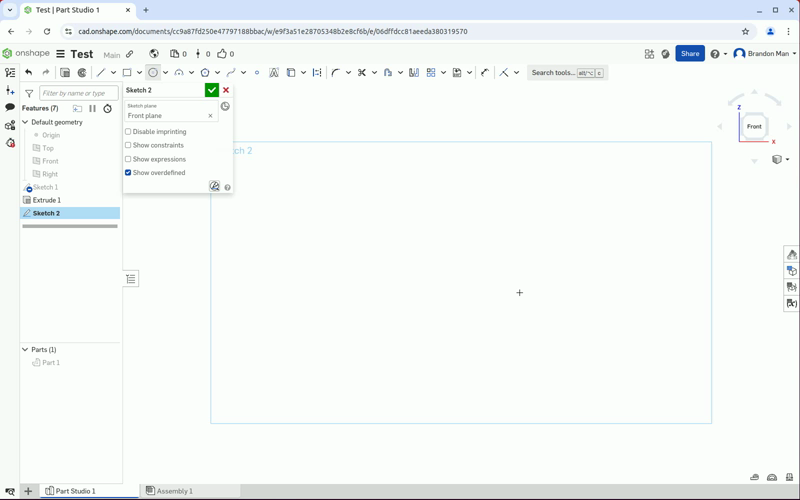
key_up(shift)
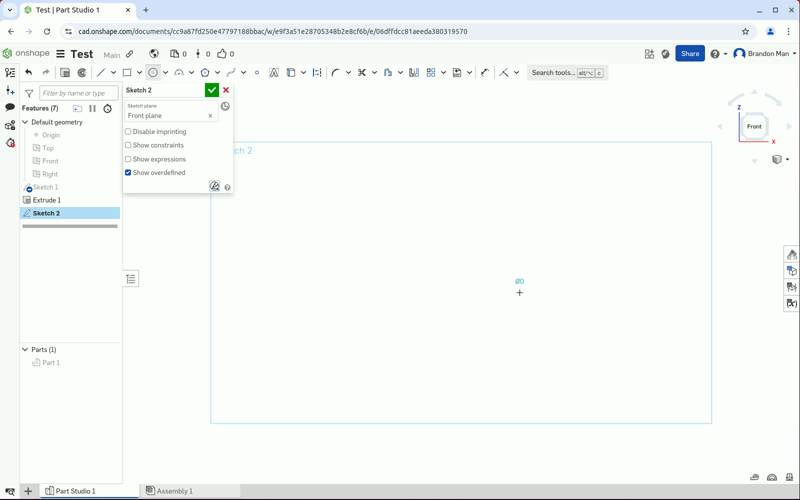
mouse_move(558, 292)
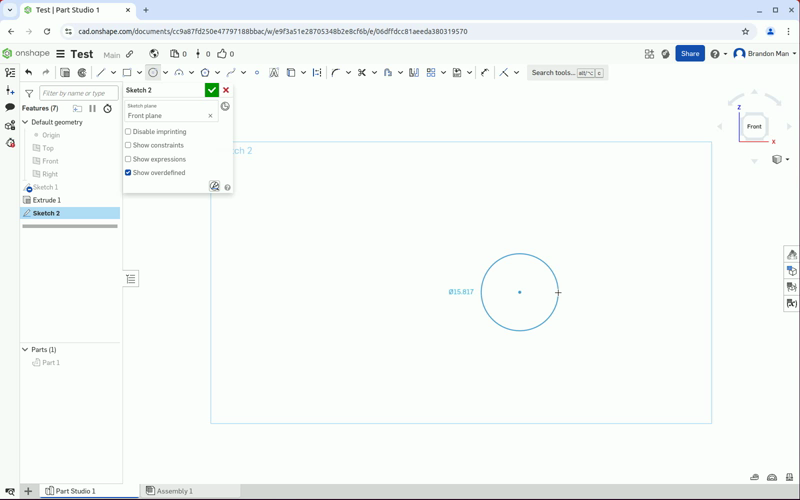
click(558, 292)
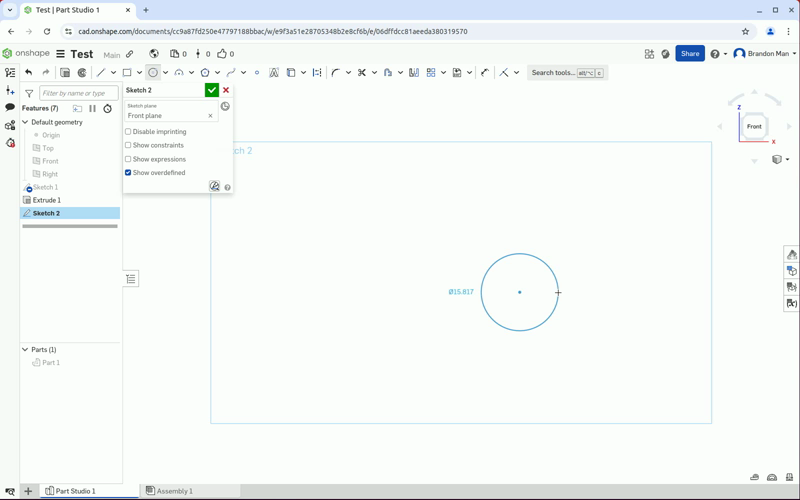
key(esc)
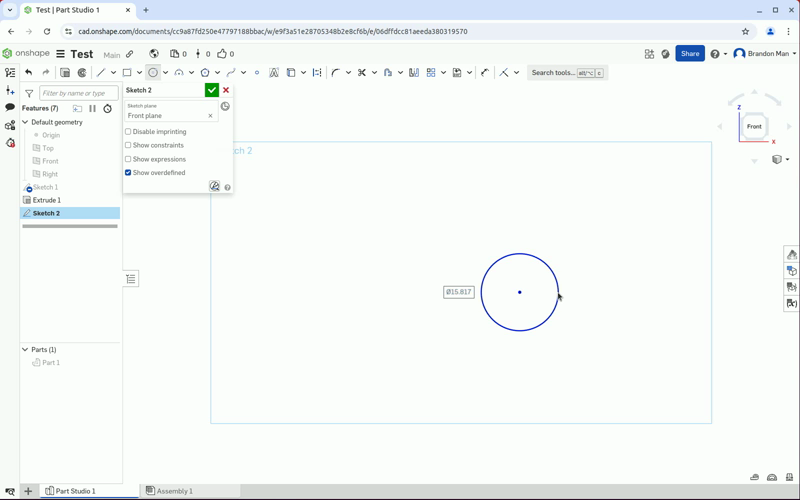
mouse_move(520, 266)
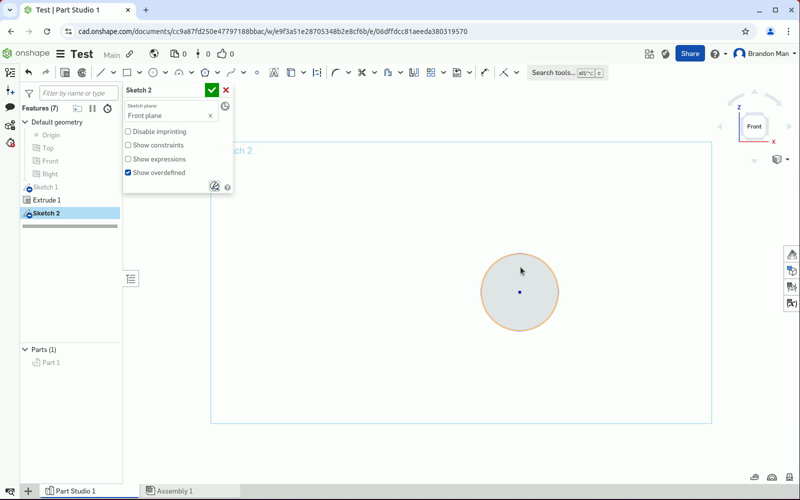
click(520, 266)
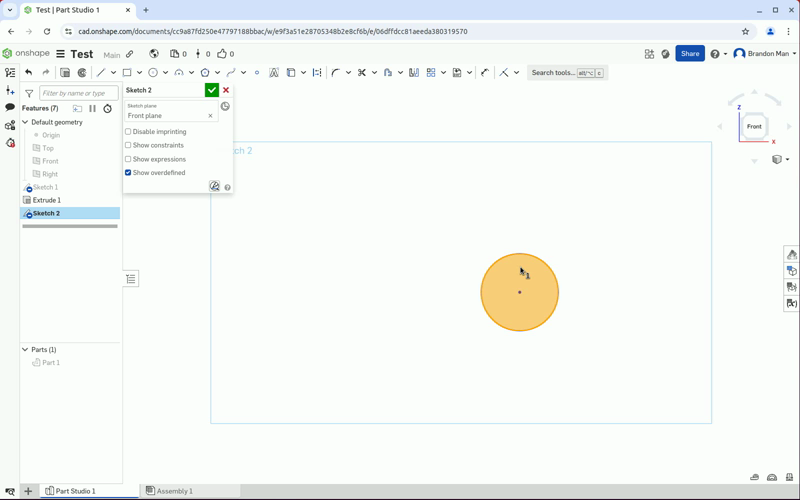
mouse_move(73, 352)
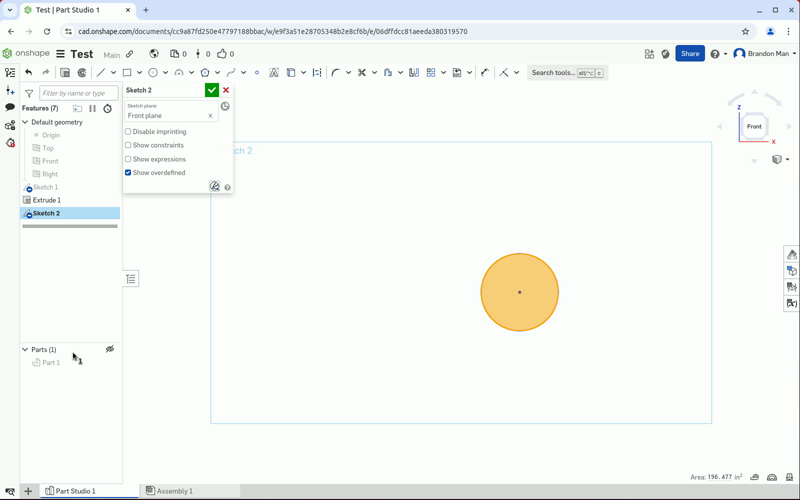
key(shift+y)
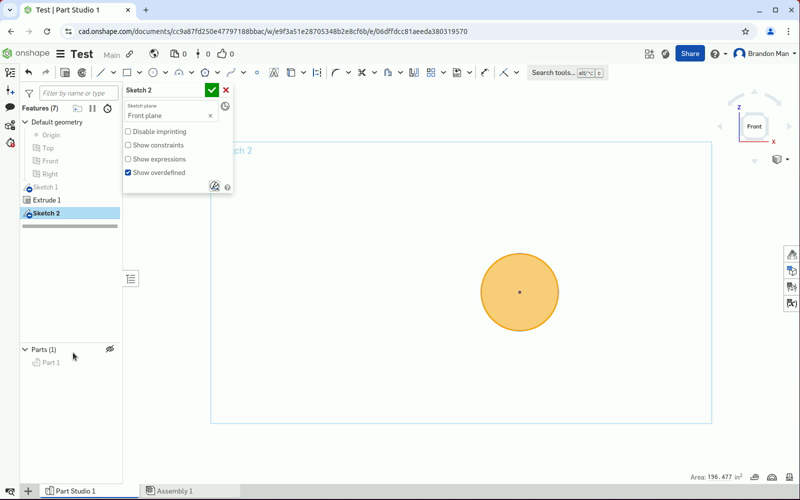
key(shift+e)
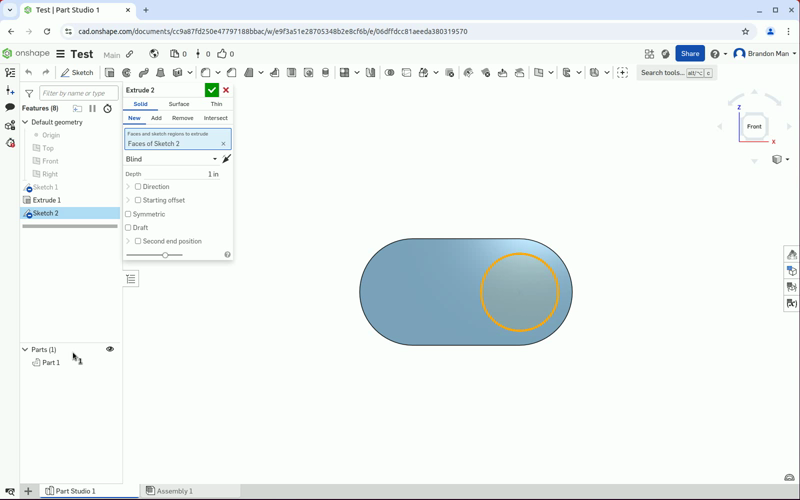
mouse_move(143, 106)
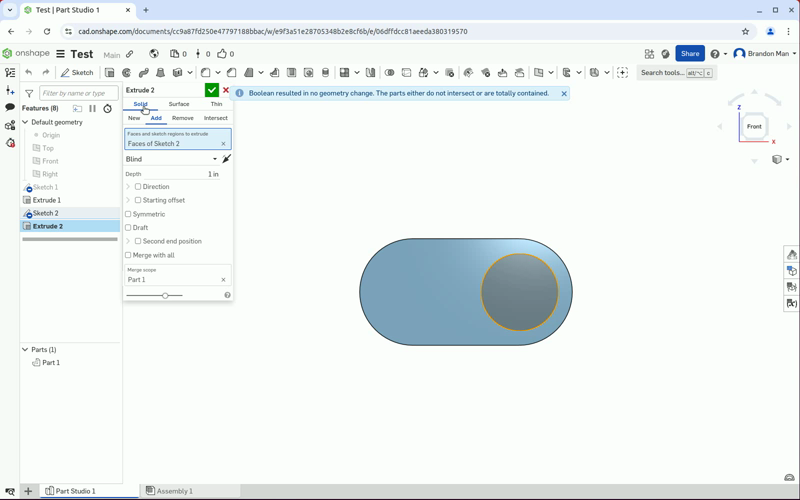
click(143, 106)
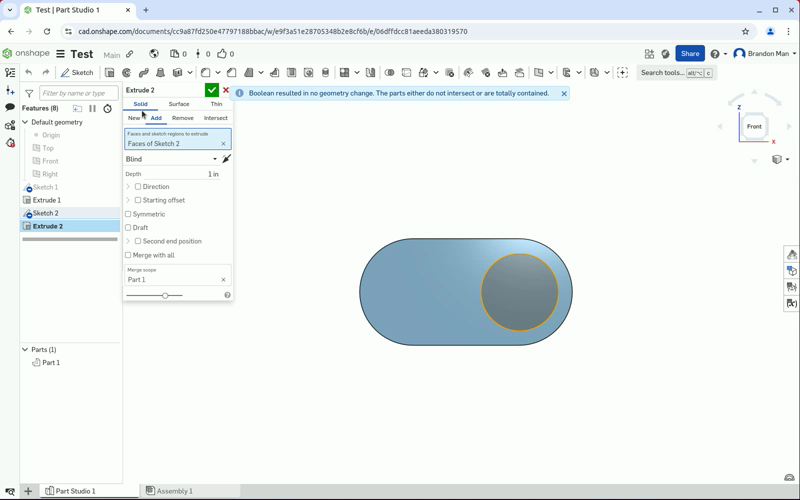
mouse_move(137, 120)
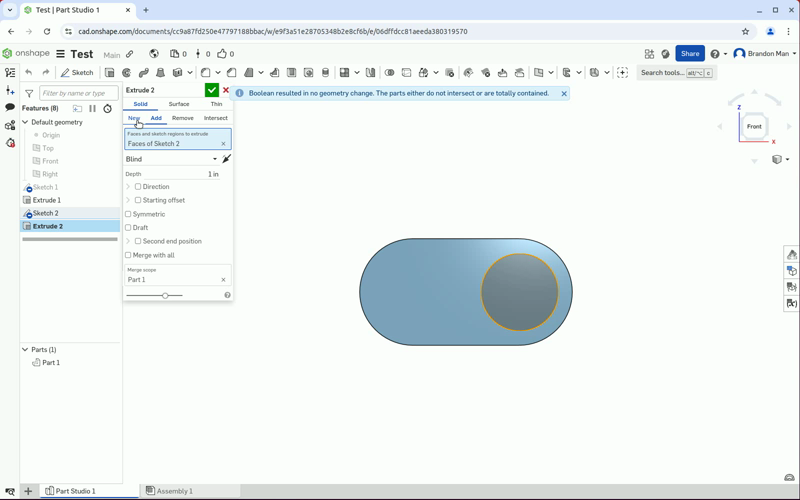
click(137, 120)
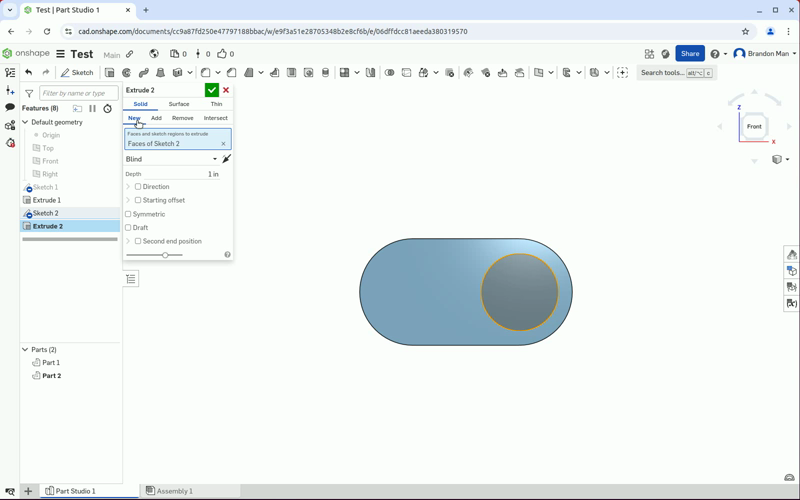
key(tab, 4)
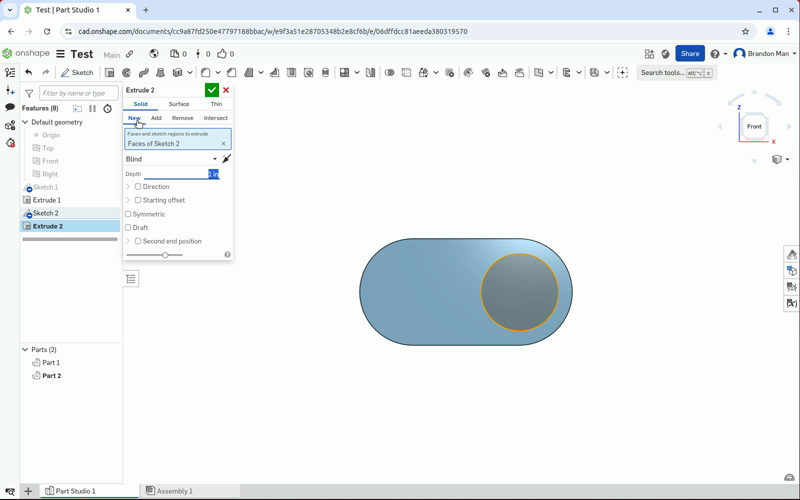
text(21.905)
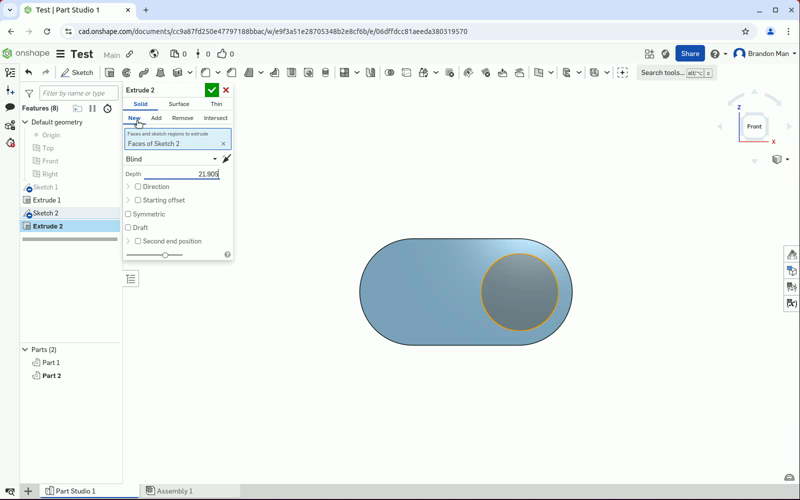
key(enter)
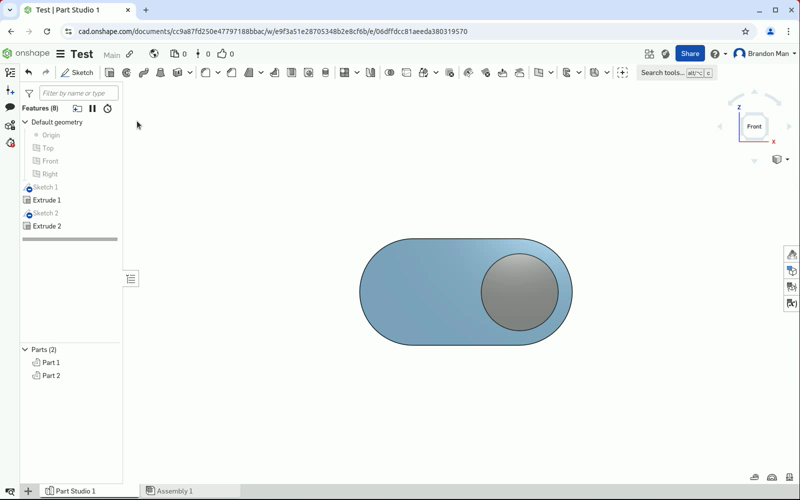
key(shift+h)
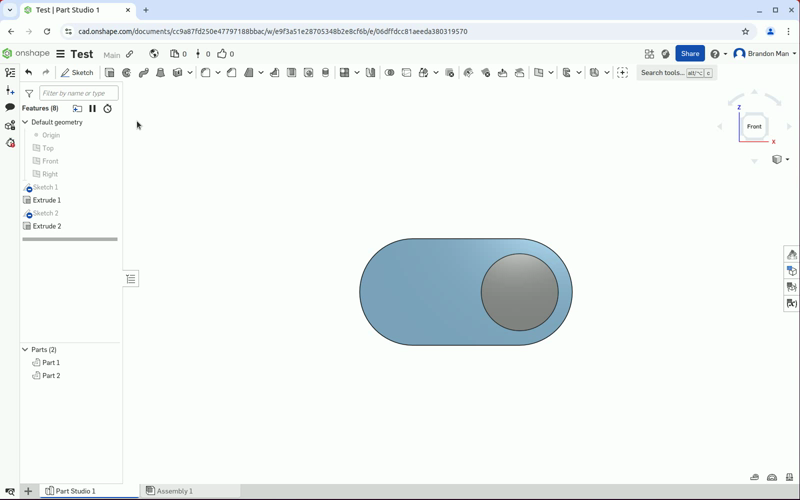
key(shift+h)
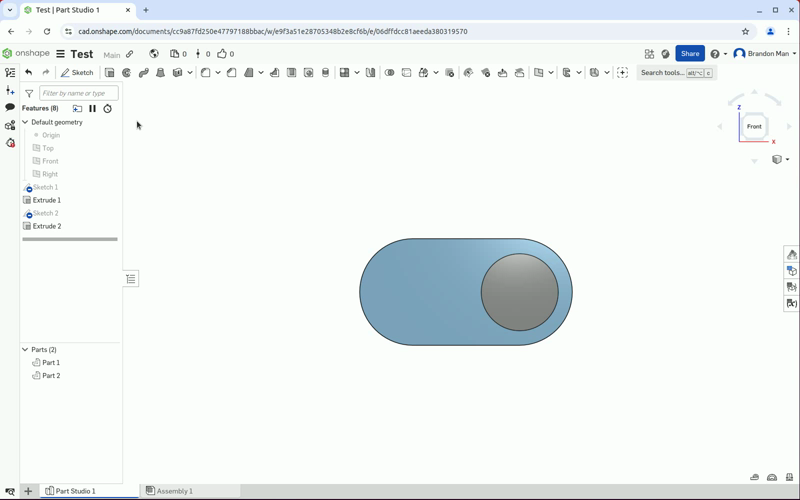
mouse_move(73, 189)
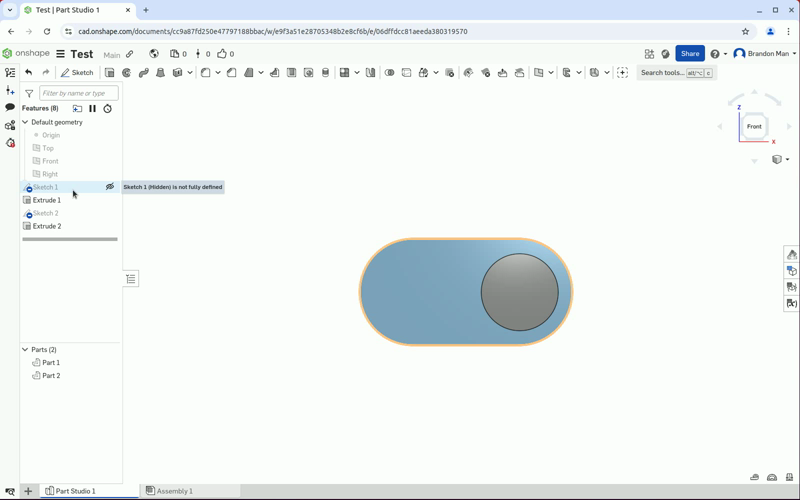
click(73, 189)
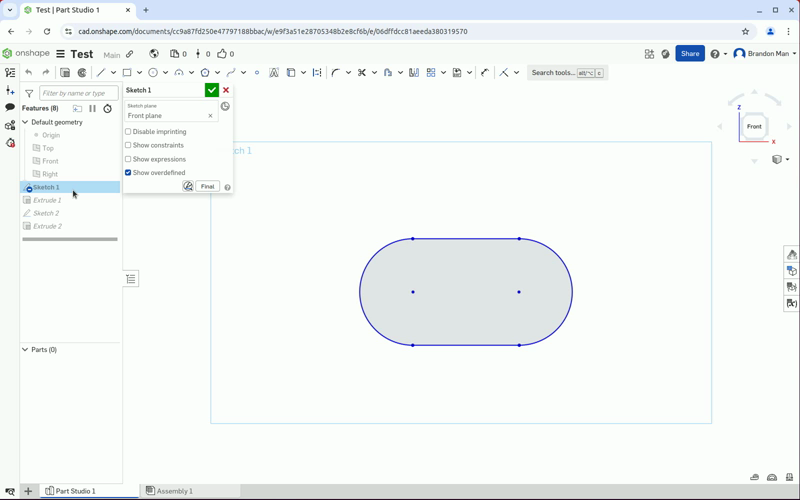
mouse_move(229, 92)
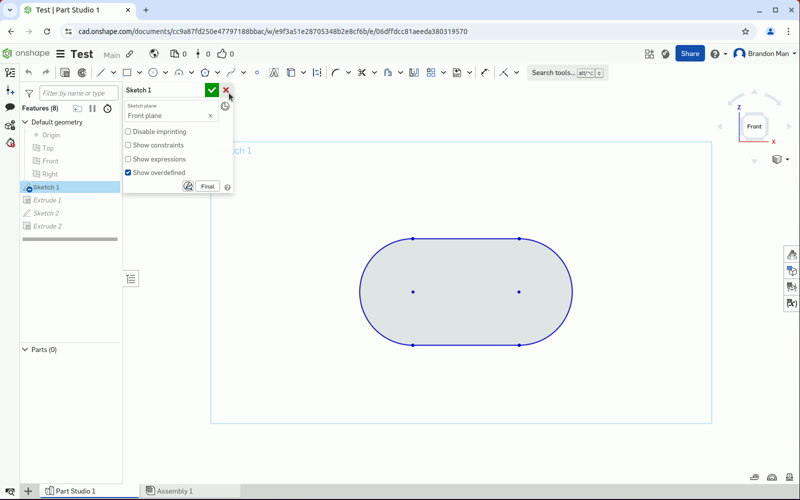
click(229, 92)
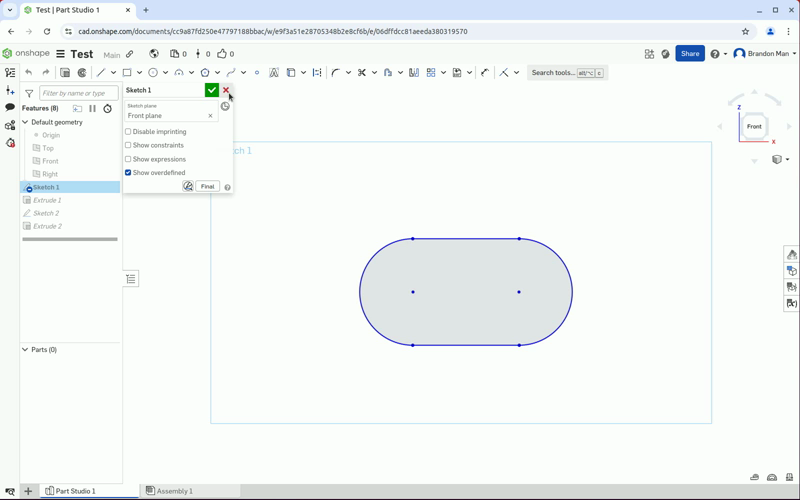
key(shift+s)
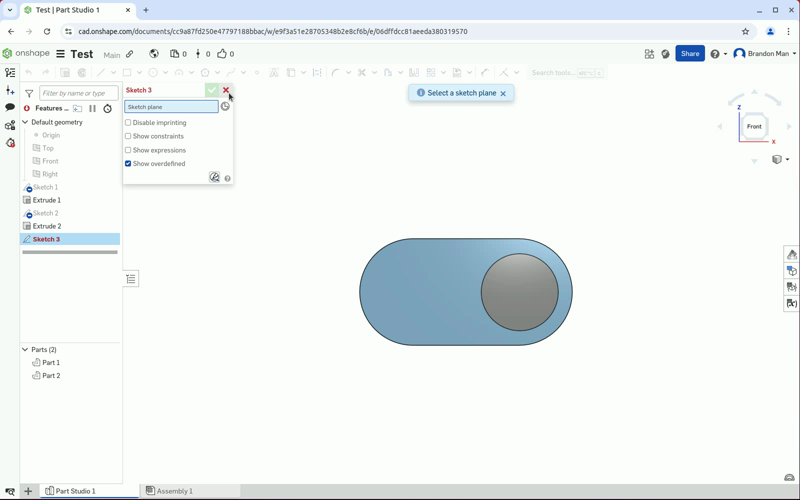
mouse_move(73, 163)
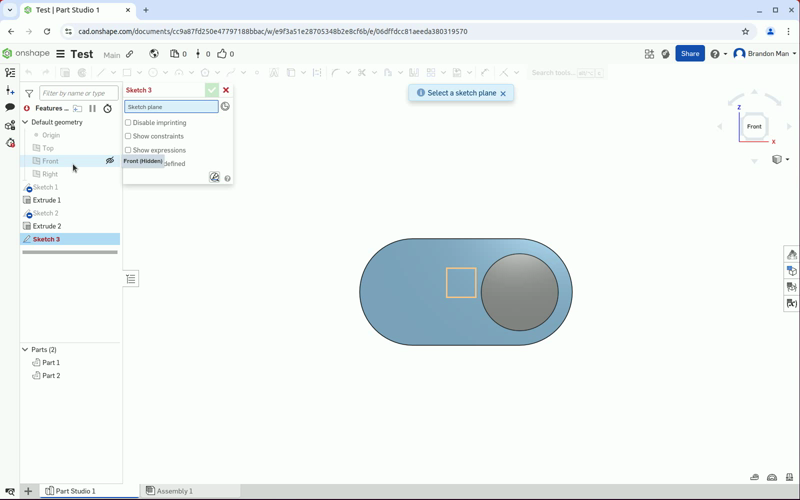
click(73, 163)
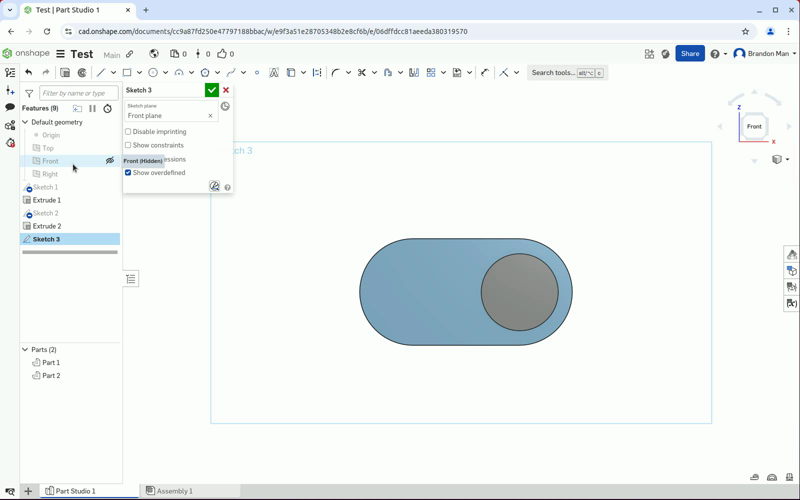
mouse_move(73, 352)
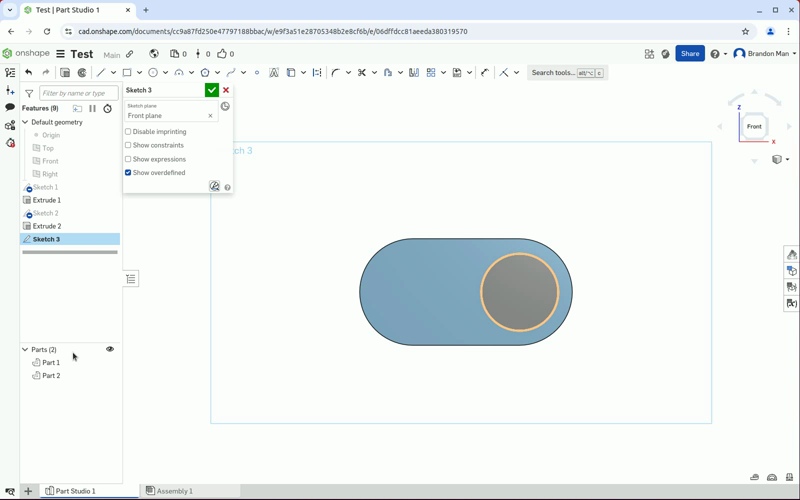
key(y)
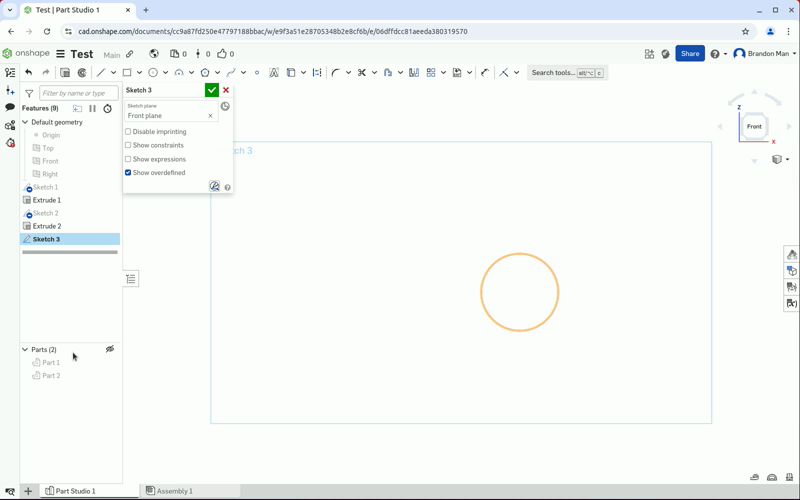
key(c)
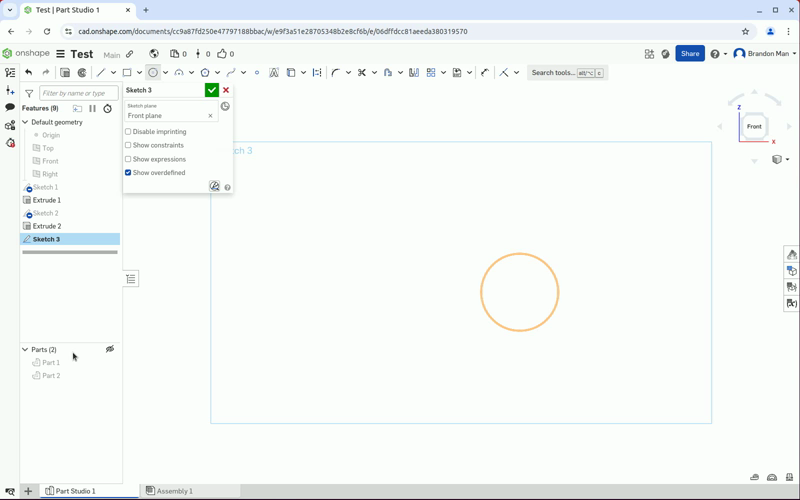
key_down(shift)
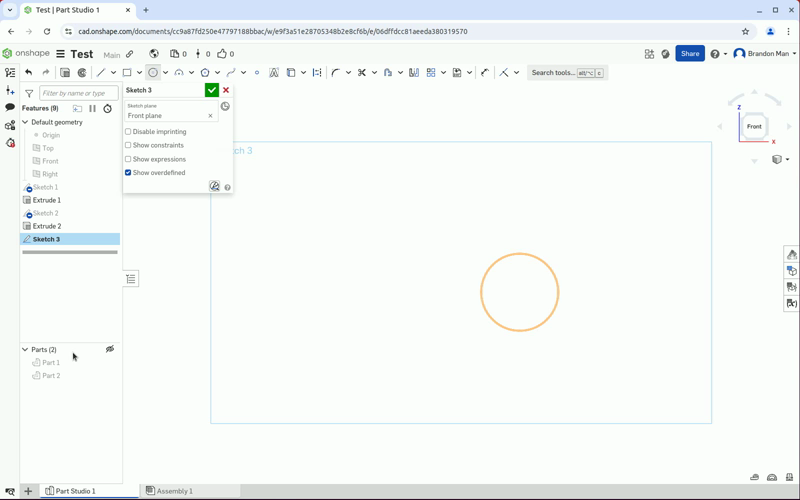
mouse_move(520, 292)
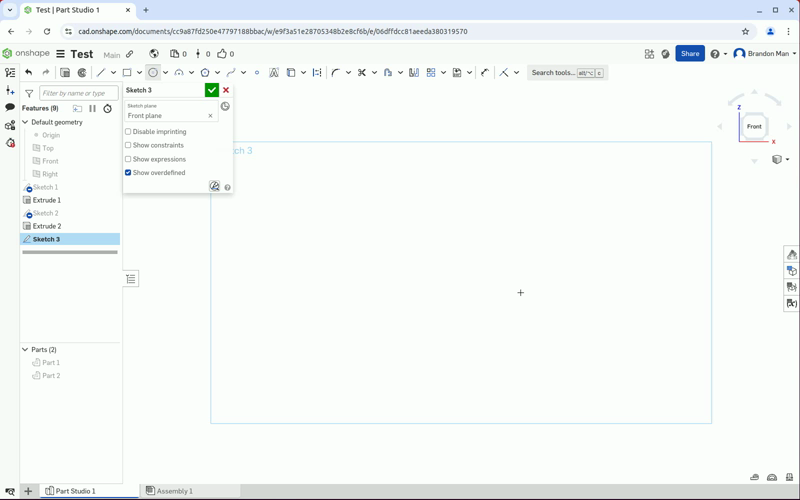
click(520, 292)
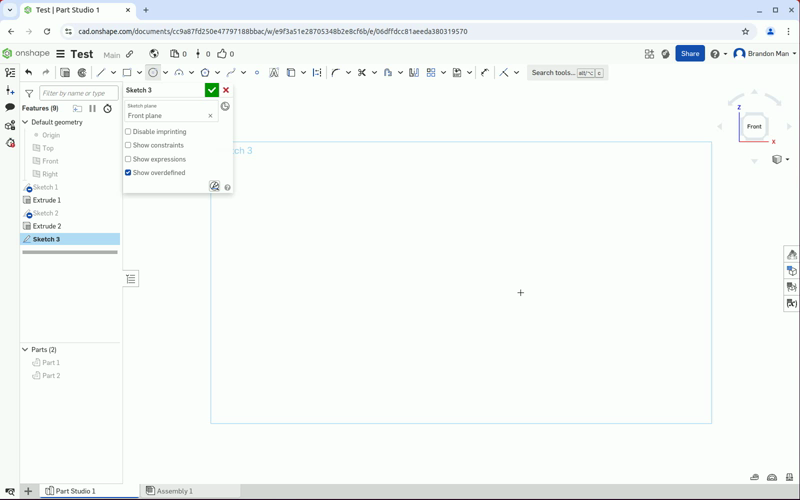
key_up(shift)
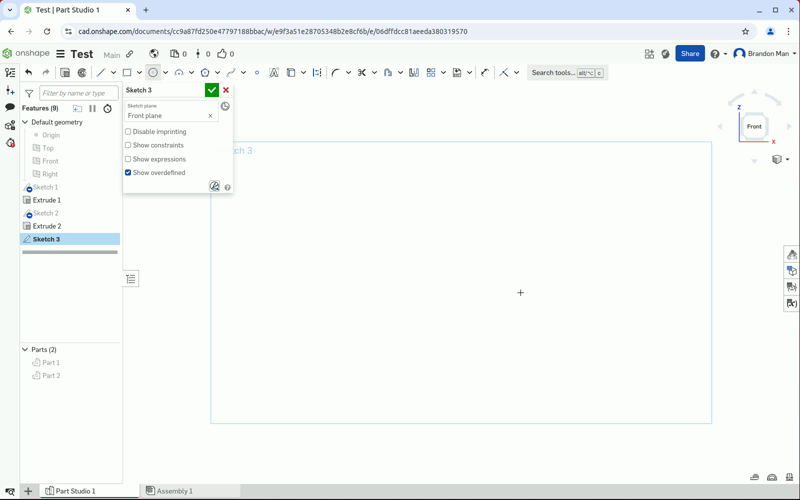
mouse_move(574, 292)
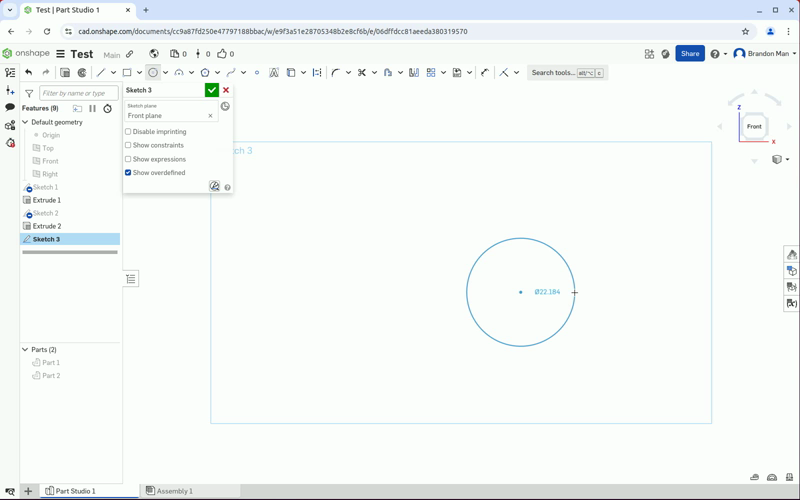
click(574, 292)
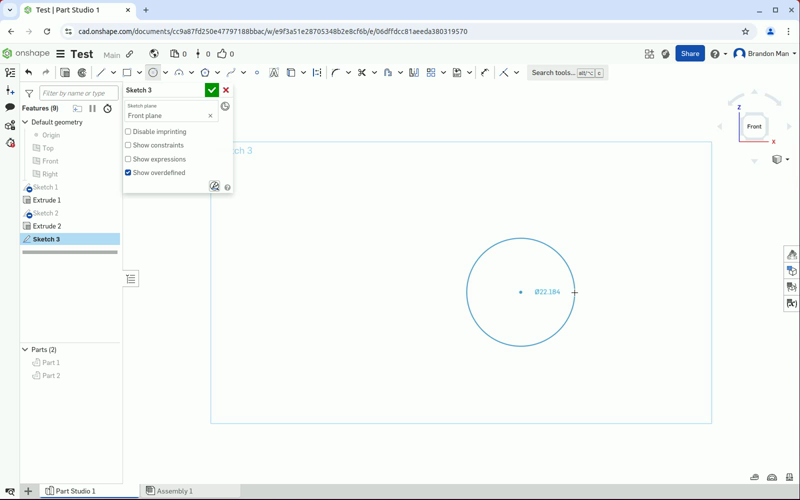
key(esc)
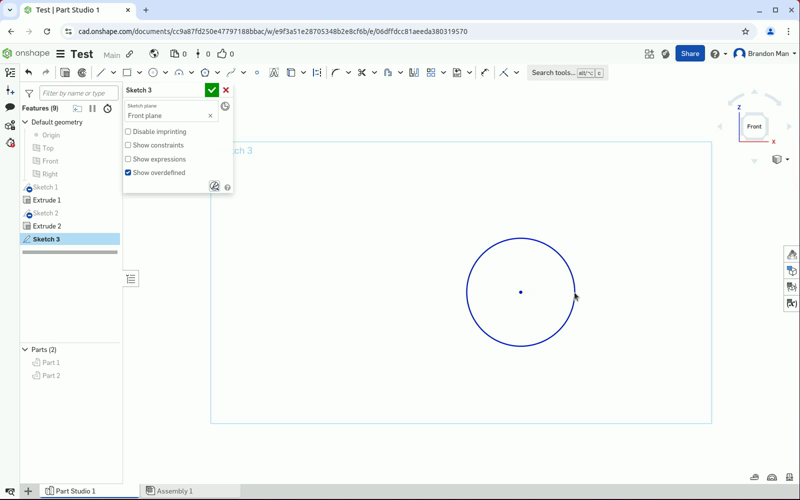
key(c)
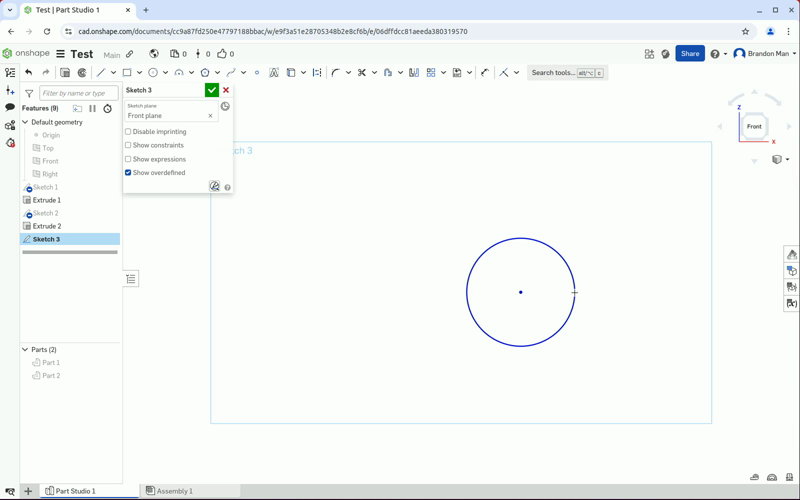
key_down(shift)
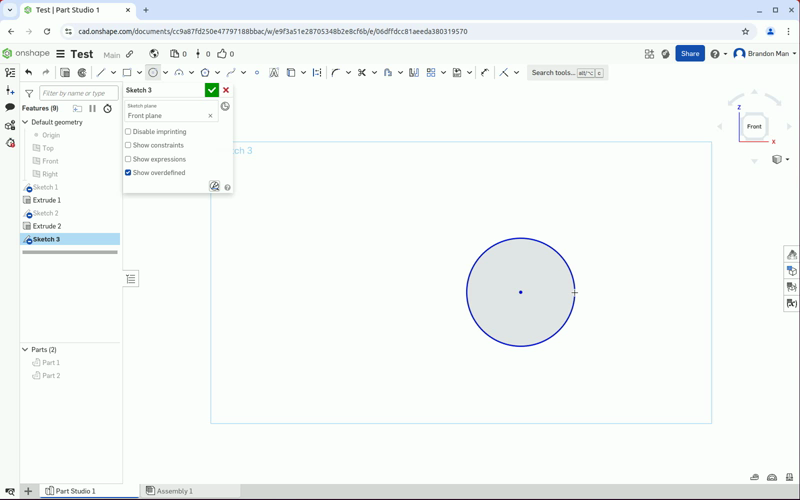
mouse_move(520, 292)
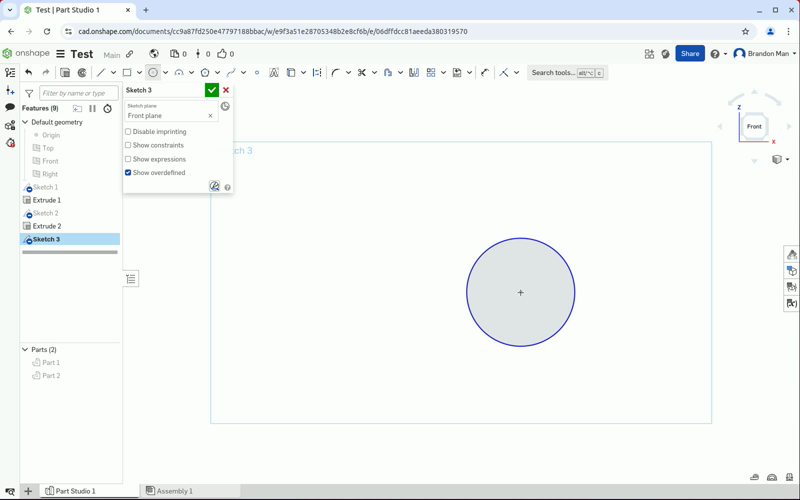
click(520, 292)
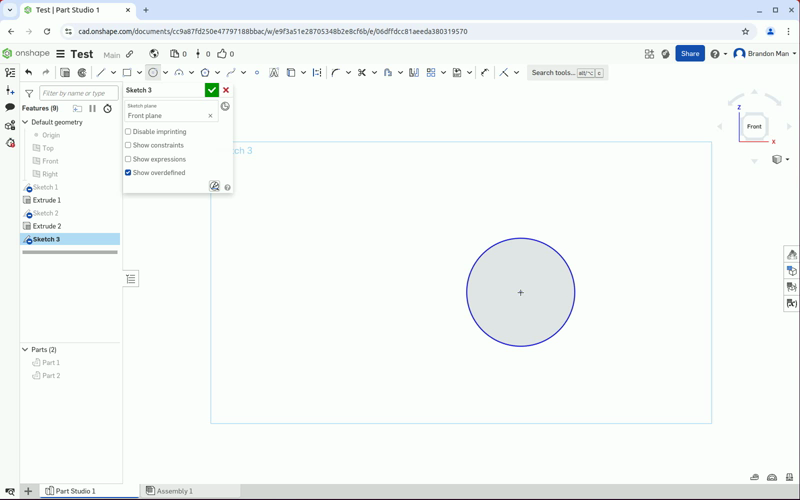
key_up(shift)
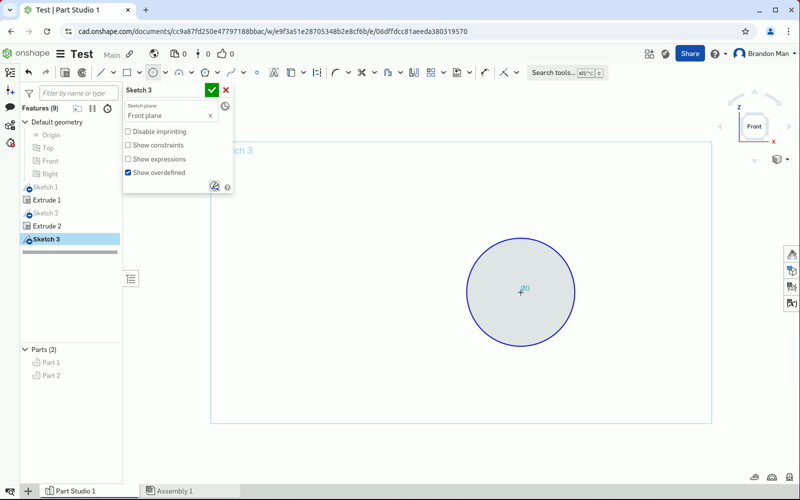
mouse_move(557, 292)
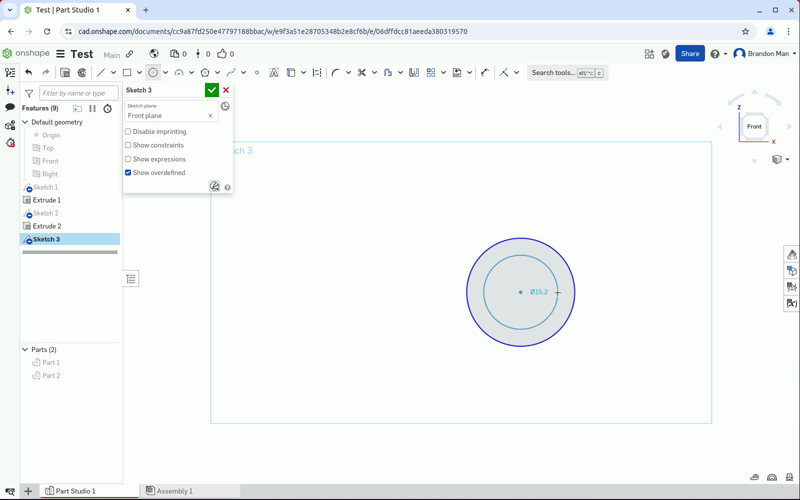
click(557, 292)
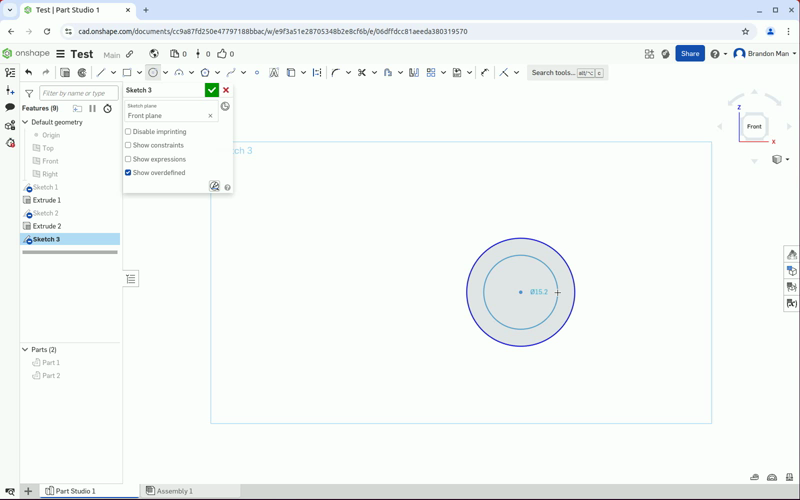
key(esc)
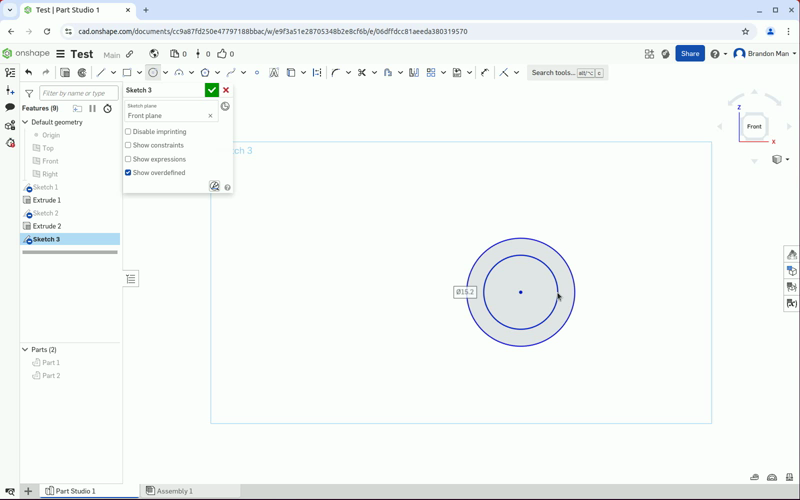
mouse_move(558, 307)
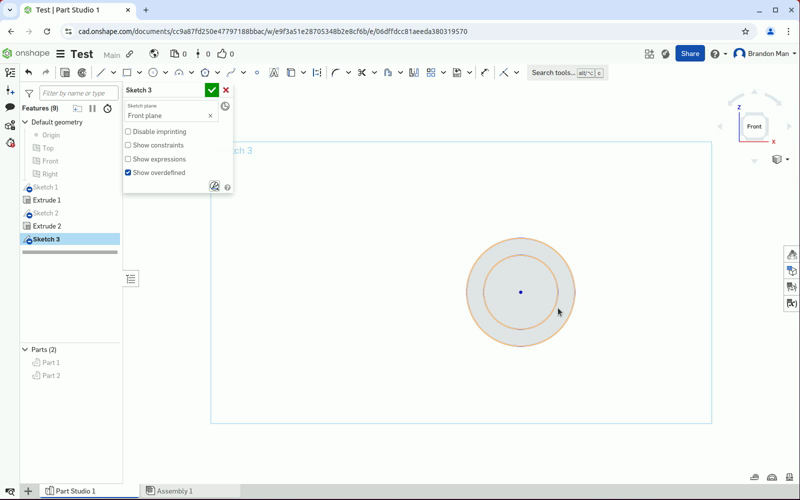
click(558, 307)
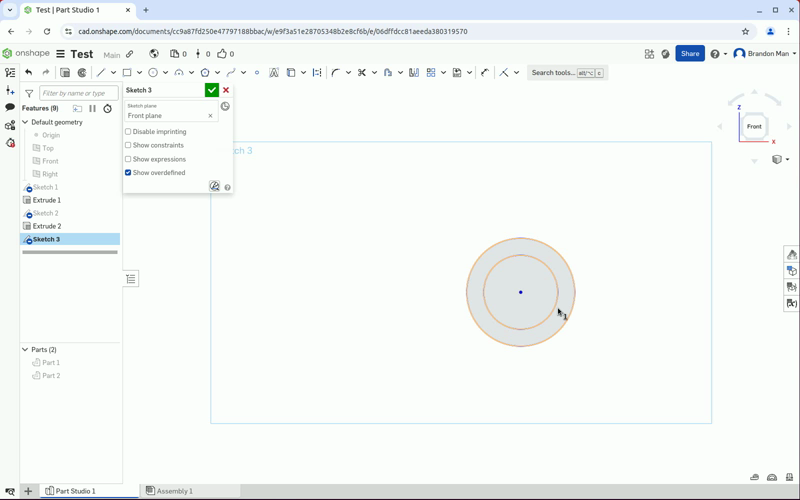
mouse_move(73, 352)
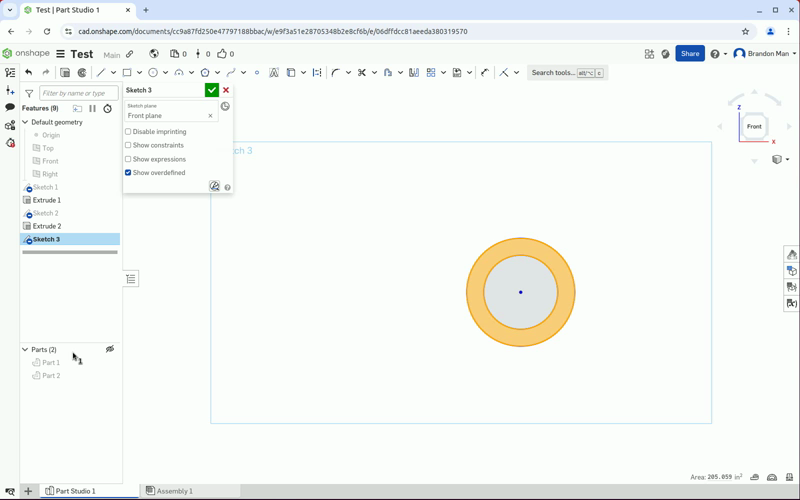
key(shift+y)
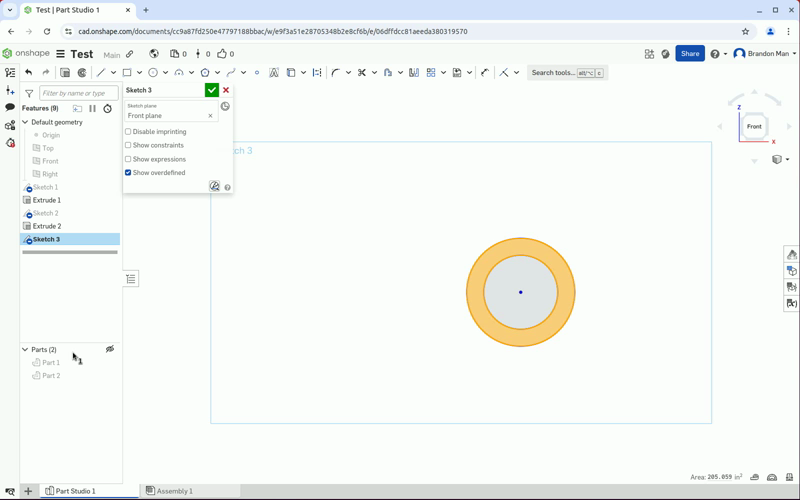
key(shift+e)
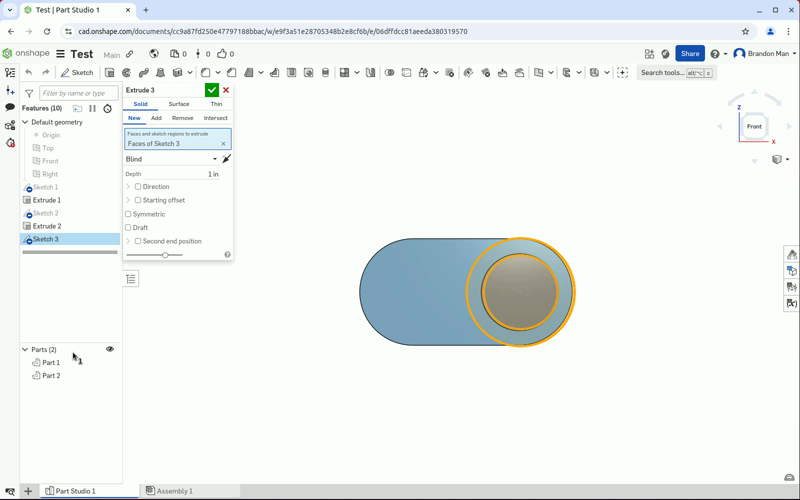
mouse_move(143, 106)
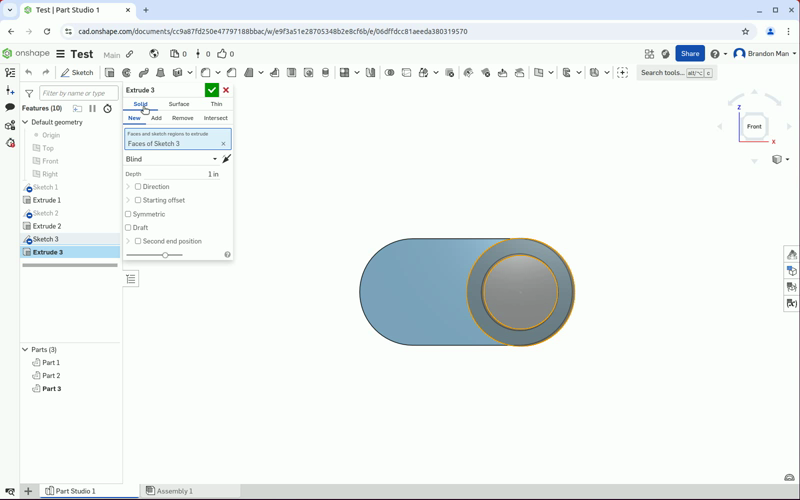
click(143, 106)
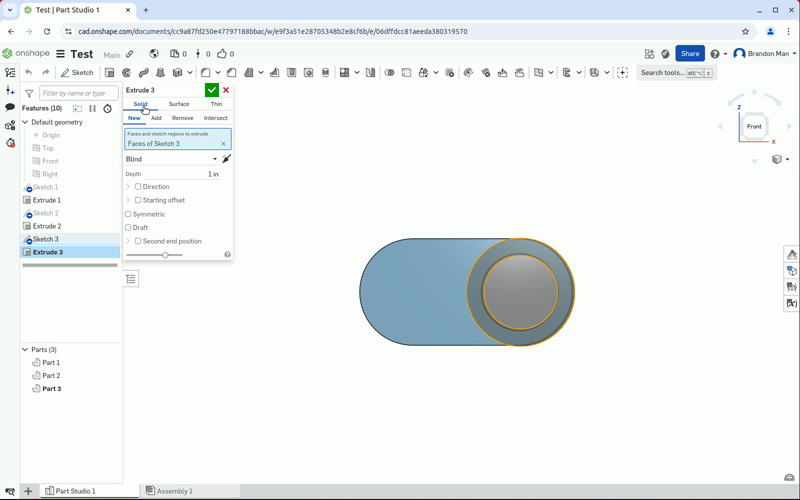
mouse_move(137, 120)
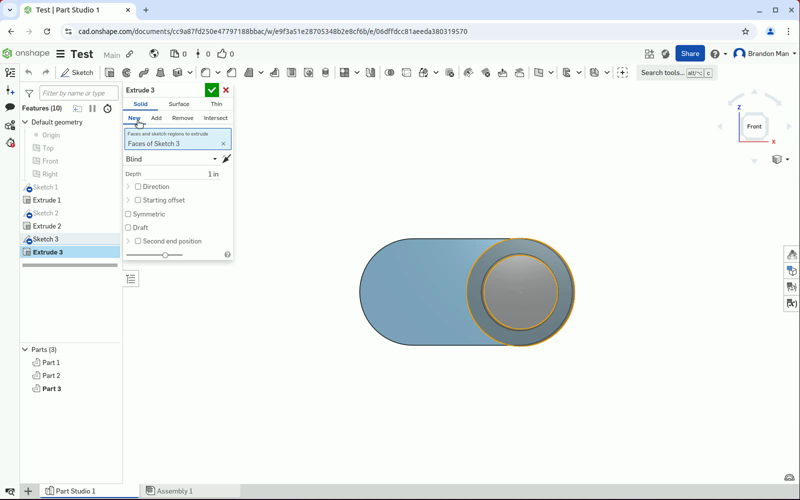
click(137, 120)
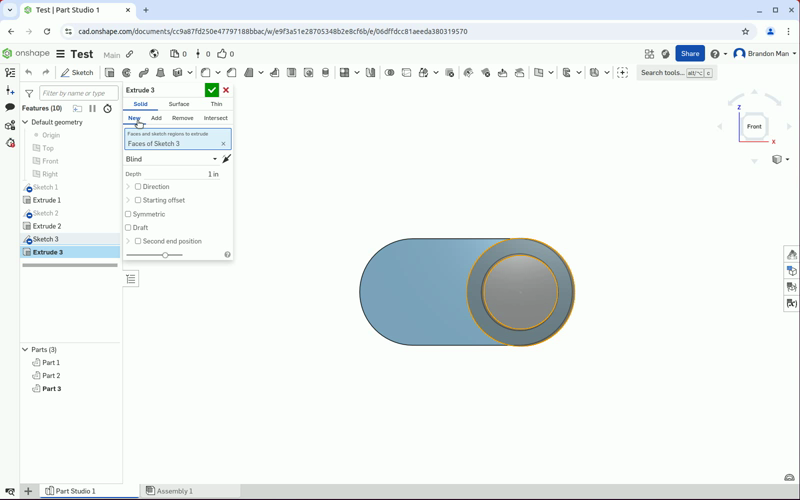
key(tab, 4)
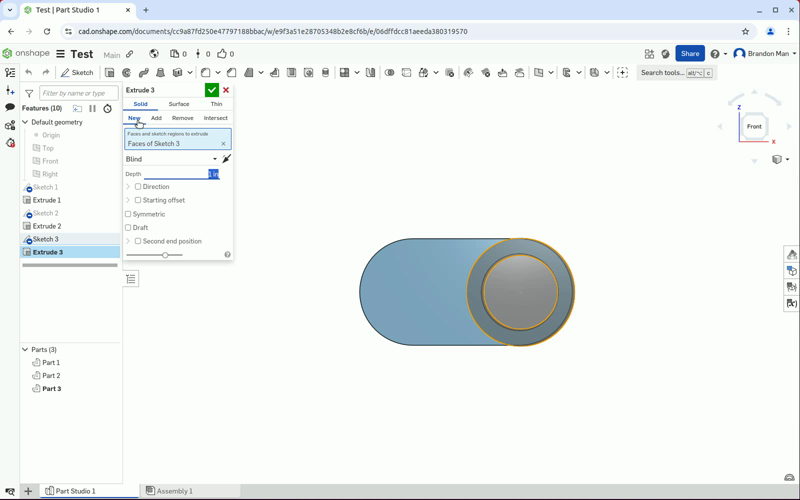
text(8.906)
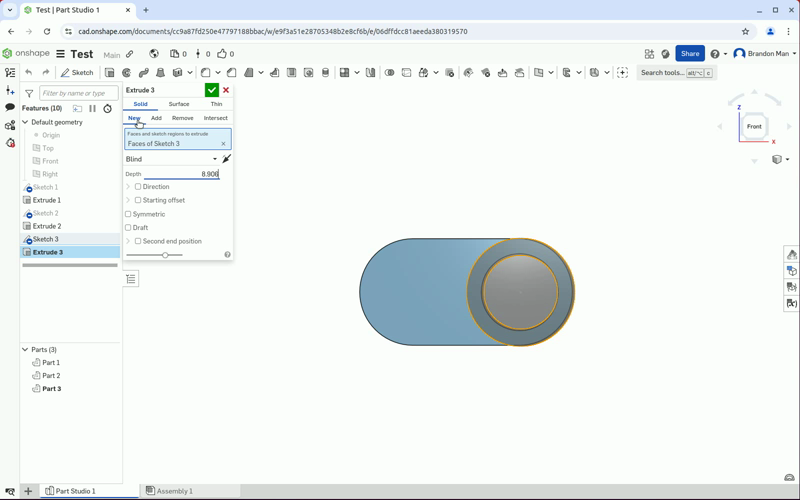
key(enter)
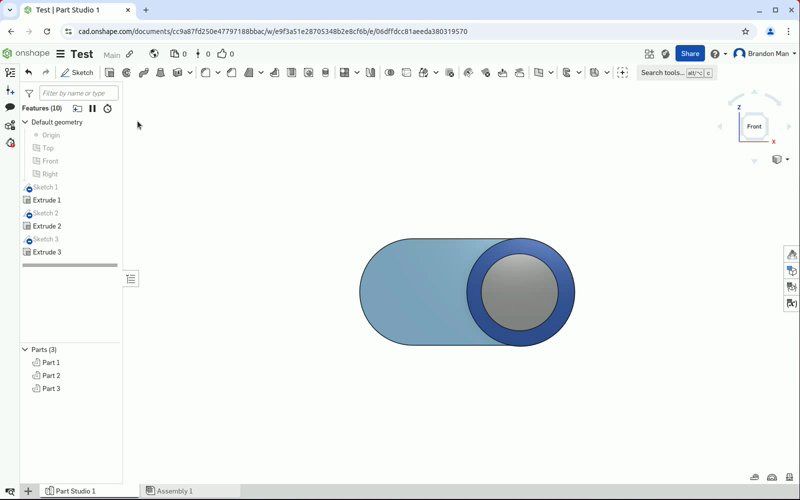
key(shift+h)
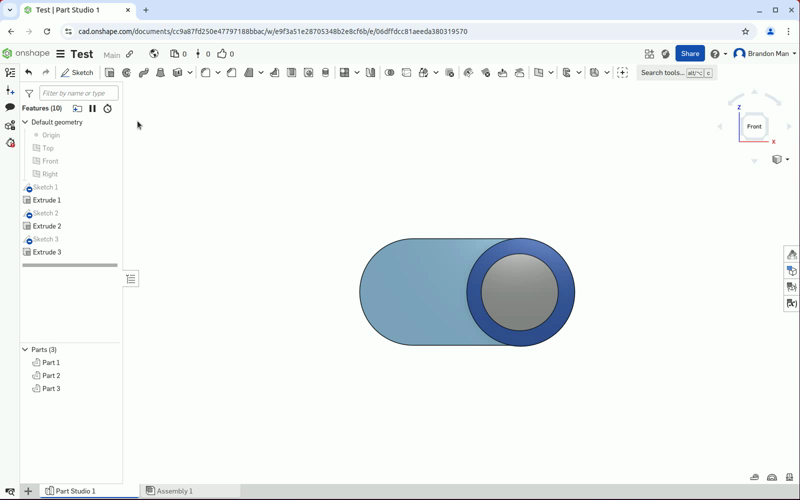
key(shift+h)
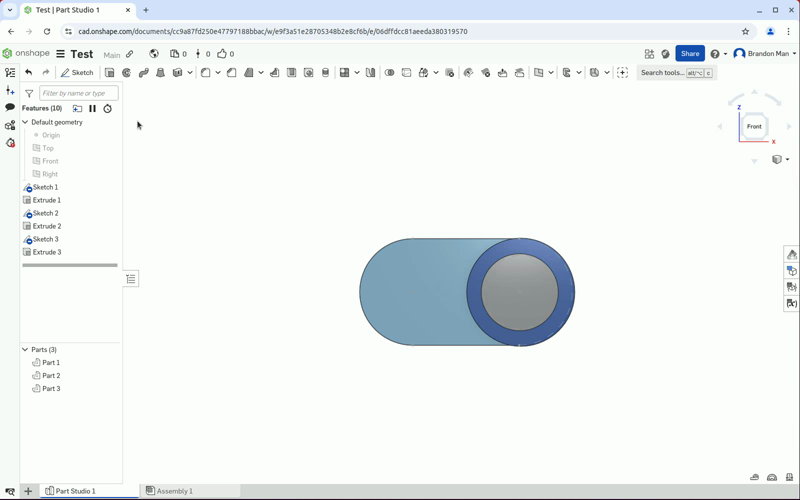
key(shift+7)
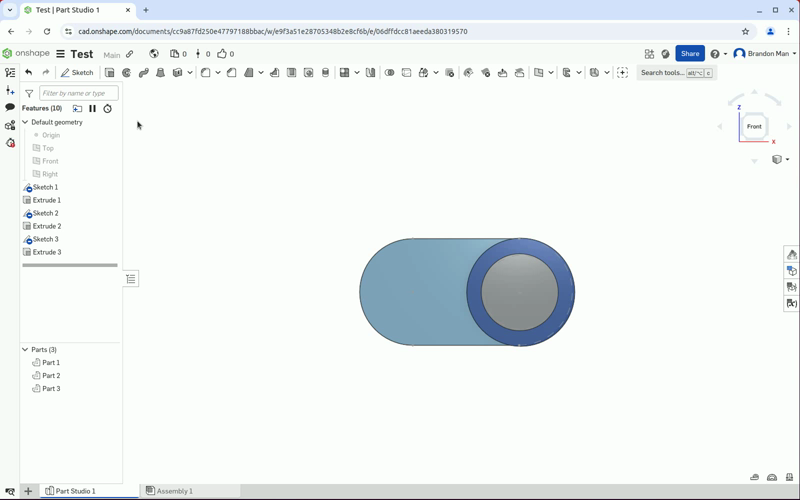
key(left, 2)
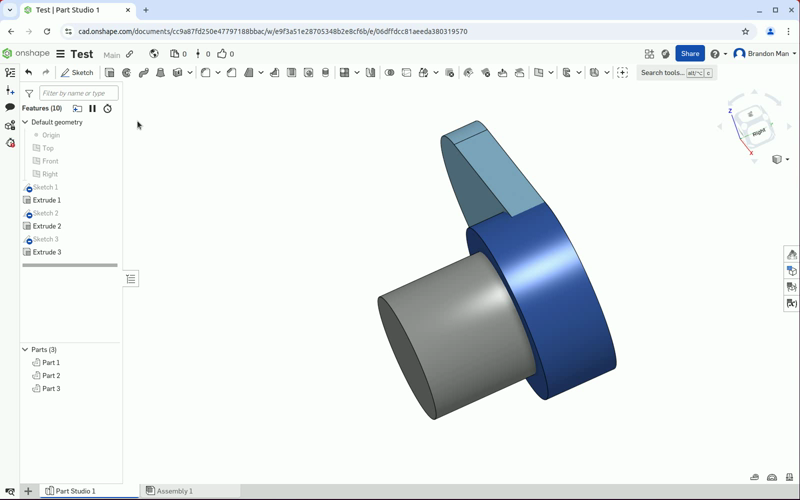
key(down, 2)
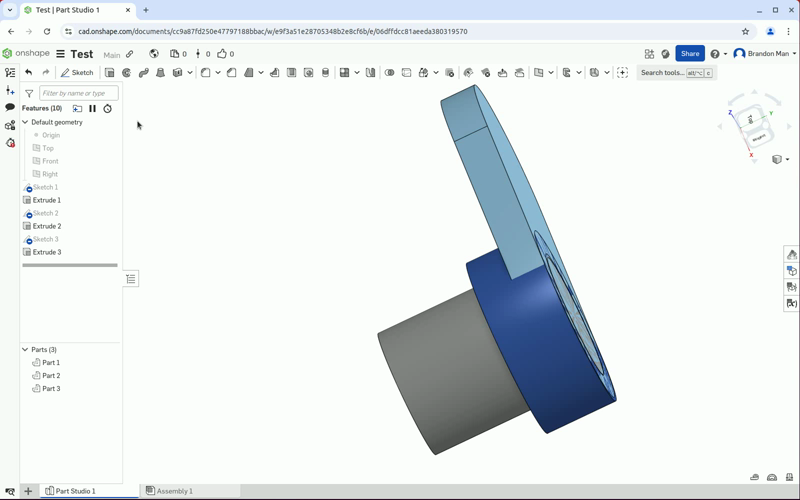
key(up, 2)
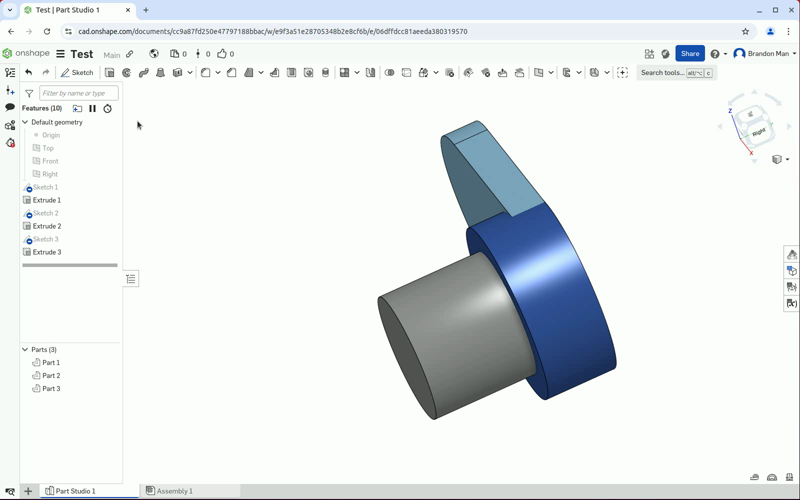
key(right, 2)
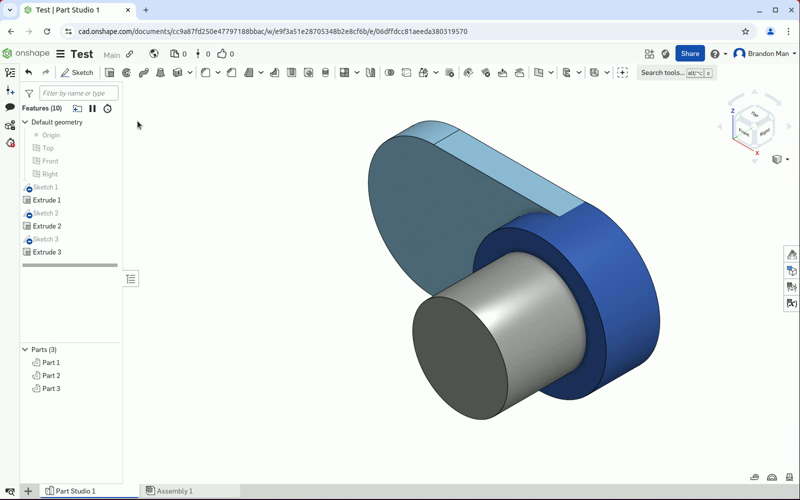
mouse_move(73, 189)
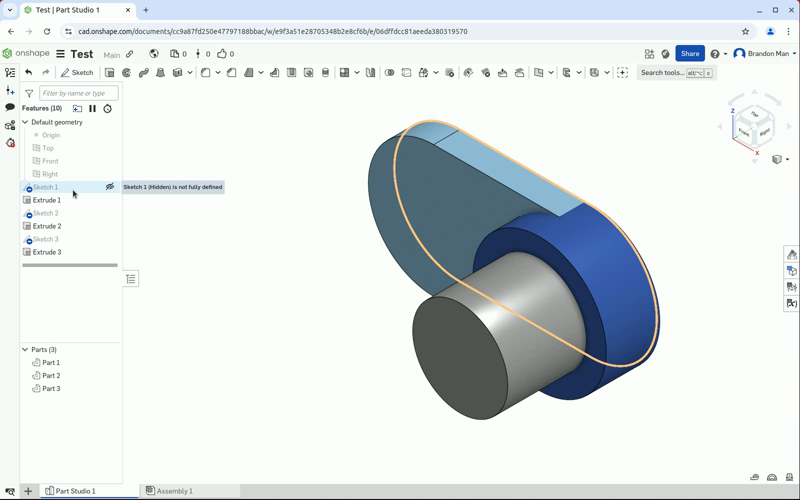
click(73, 189)